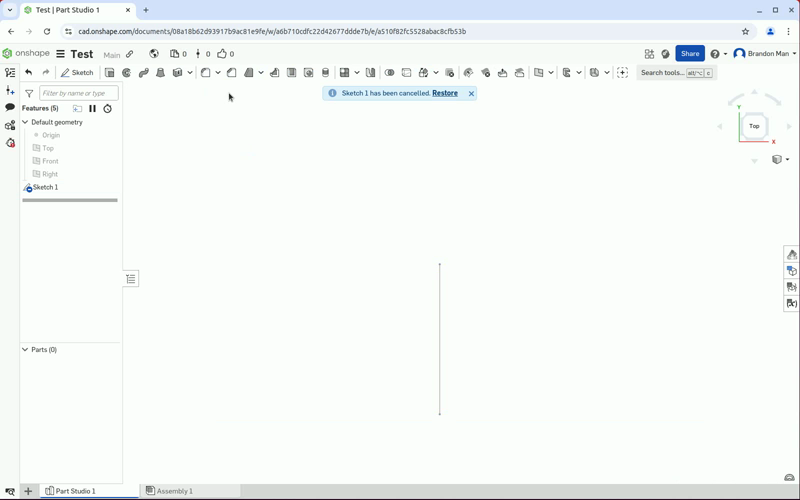
key(shift+h)
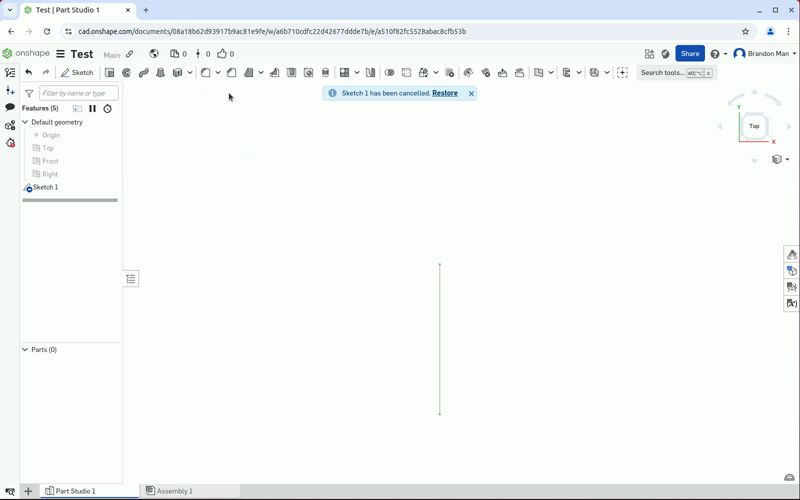
key(shift+s)
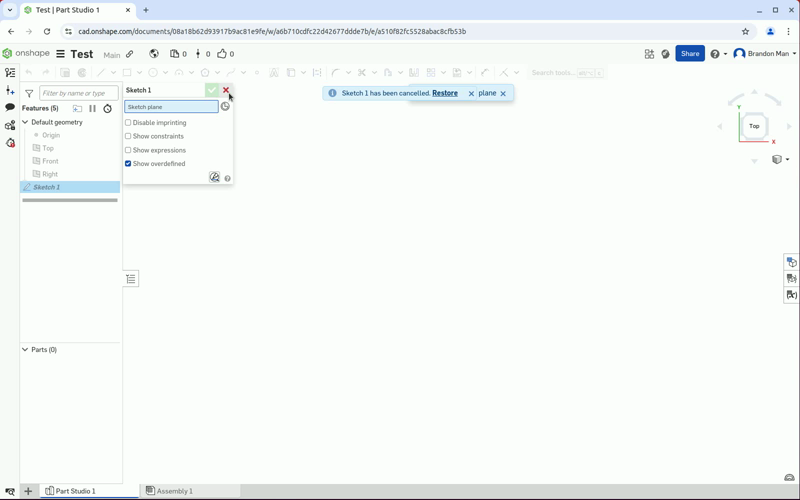
mouse_move(73, 150)
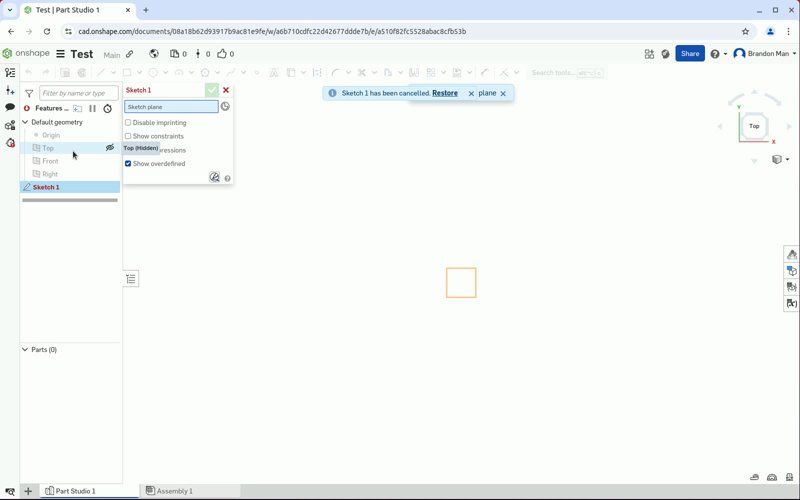
click(73, 150)
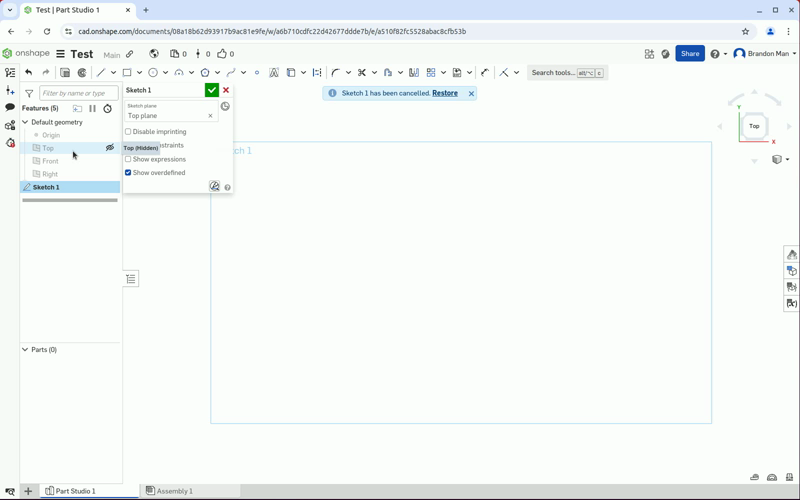
mouse_move(73, 352)
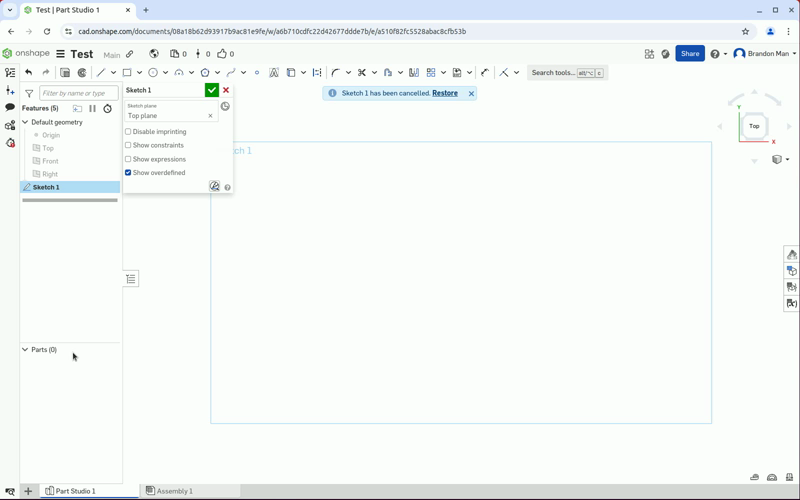
key(y)
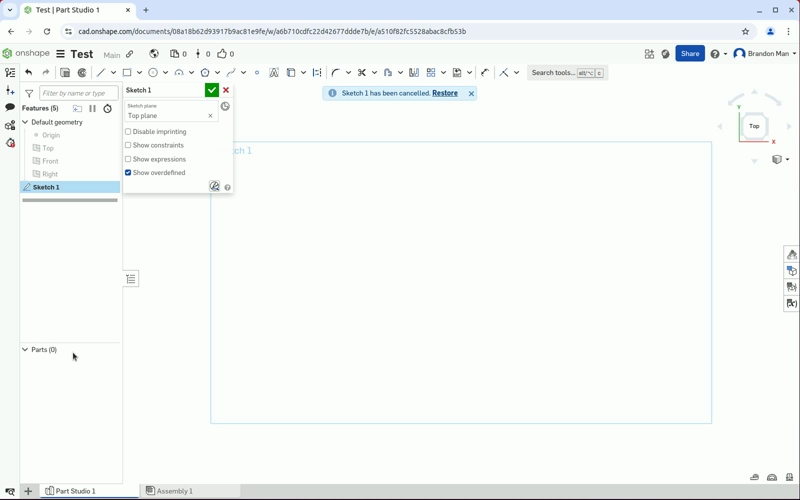
key(l)
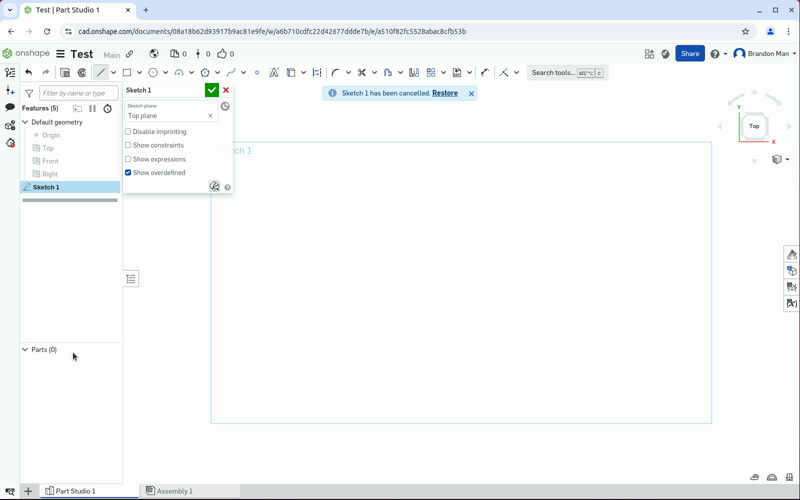
key_down(shift)
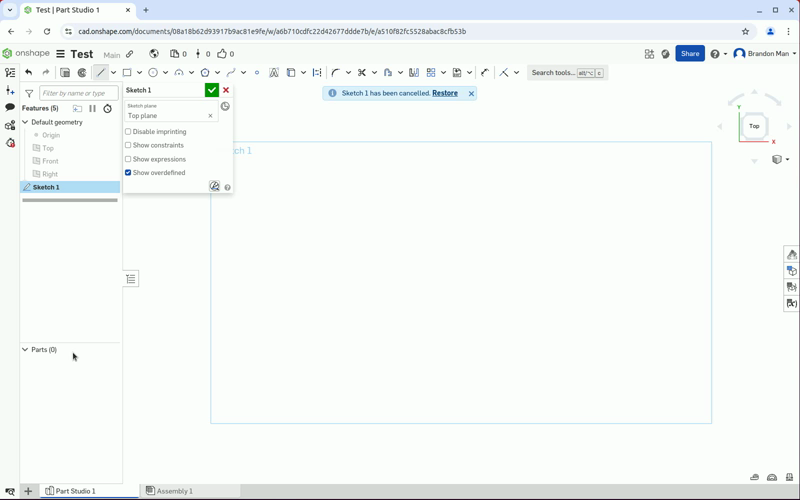
mouse_move(460, 281)
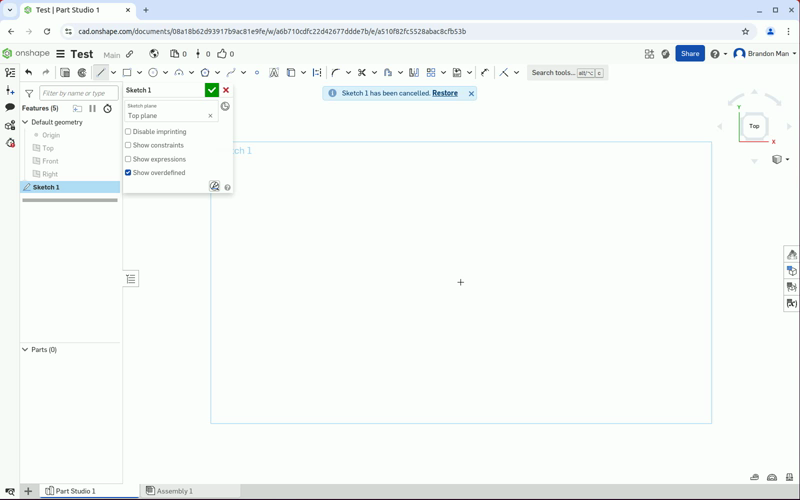
click(460, 281)
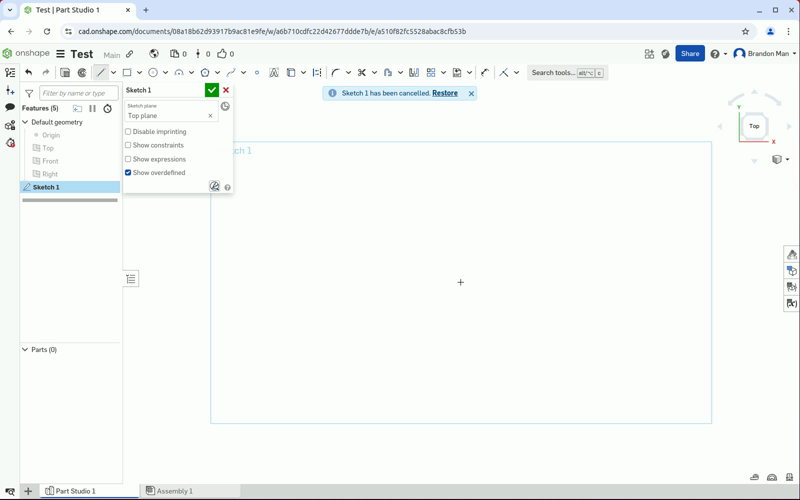
key_up(shift)
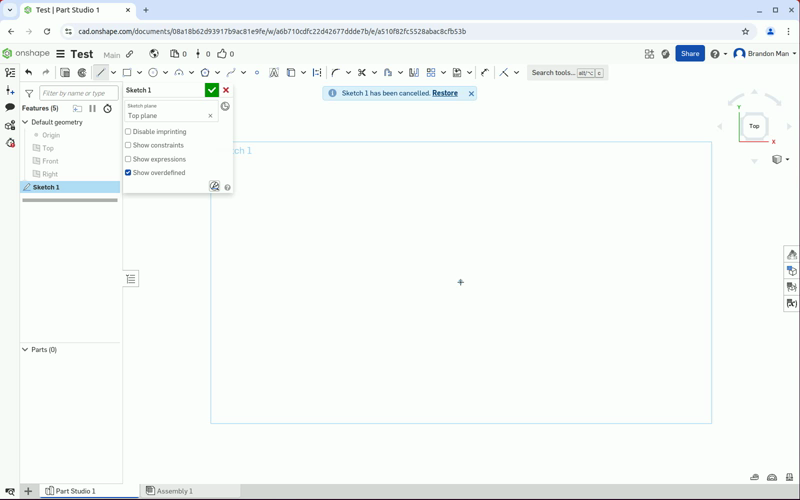
key_down(shift)
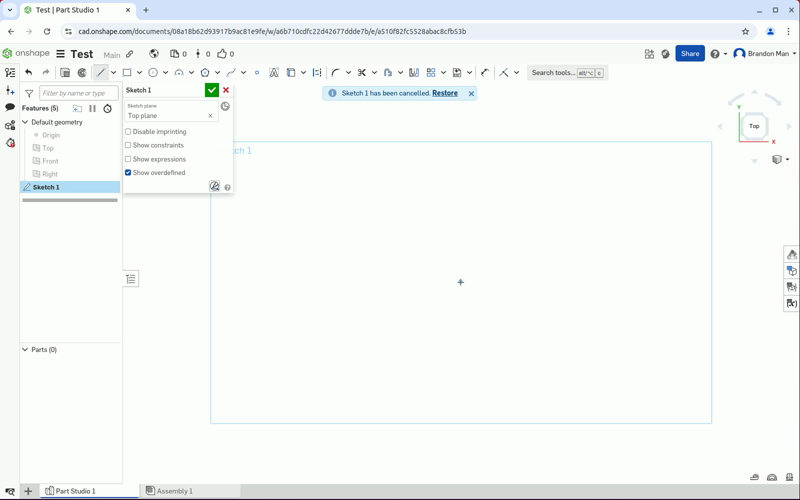
mouse_move(573, 281)
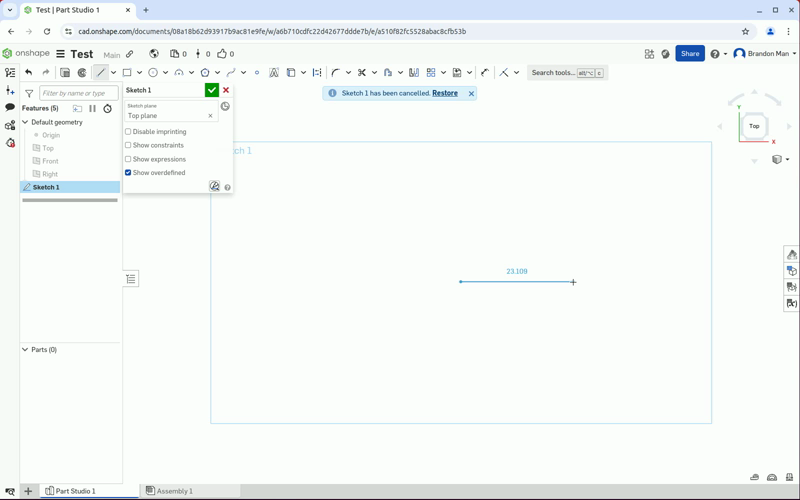
click(573, 281)
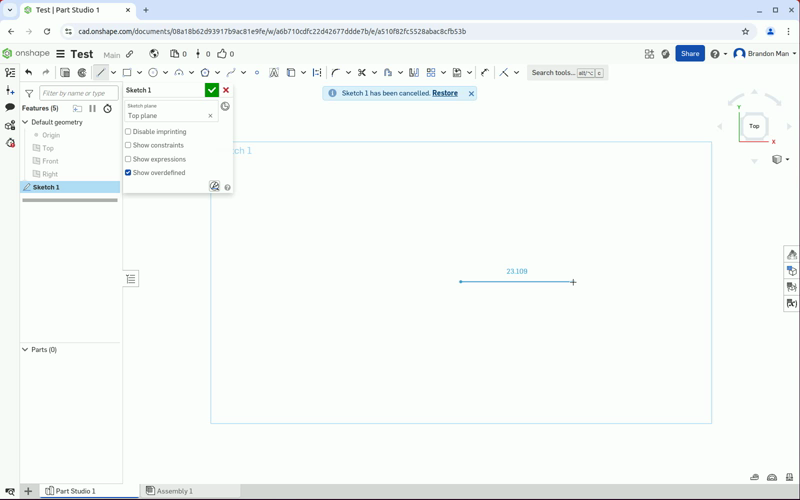
key_up(shift)
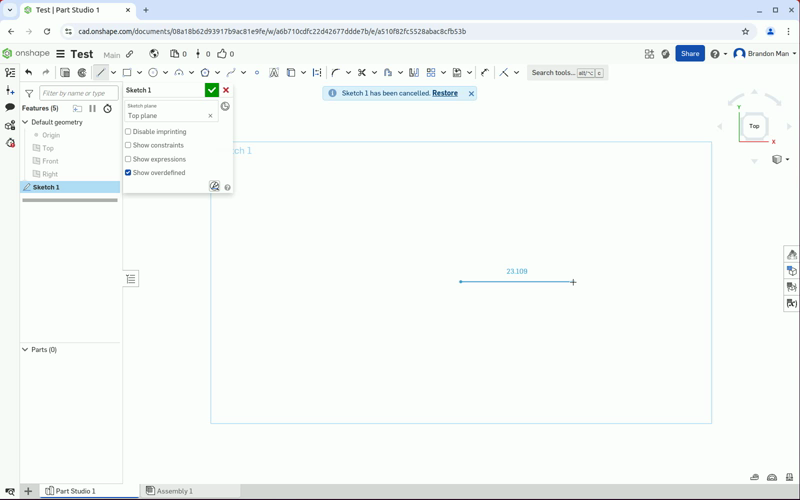
key_down(shift)
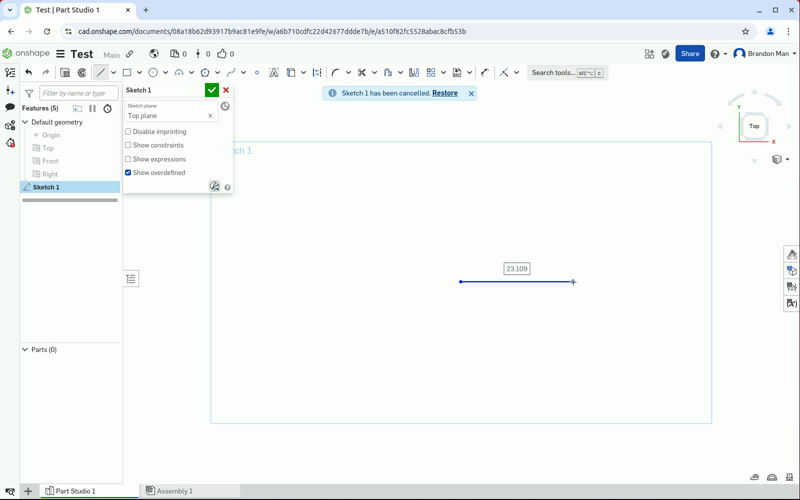
mouse_move(589, 281)
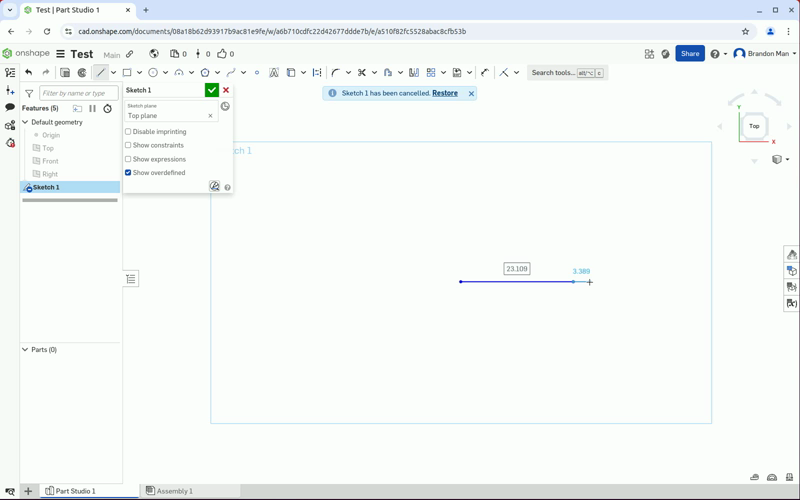
mouse_move(573, 233)
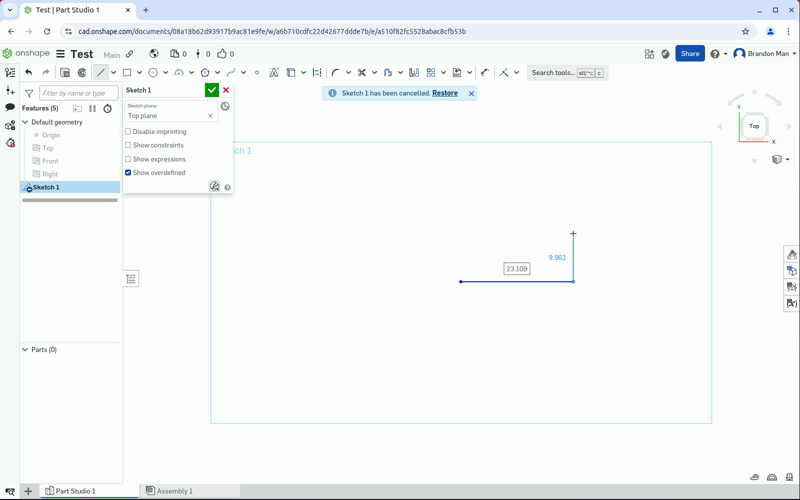
click(573, 233)
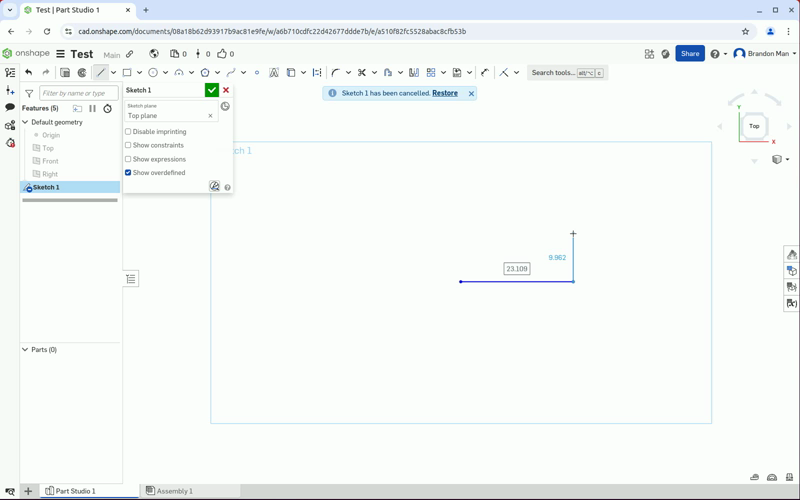
key_up(shift)
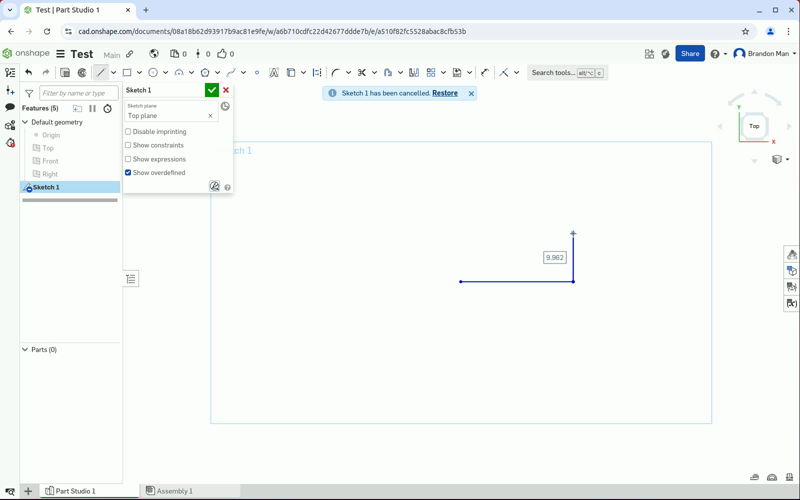
key_down(shift)
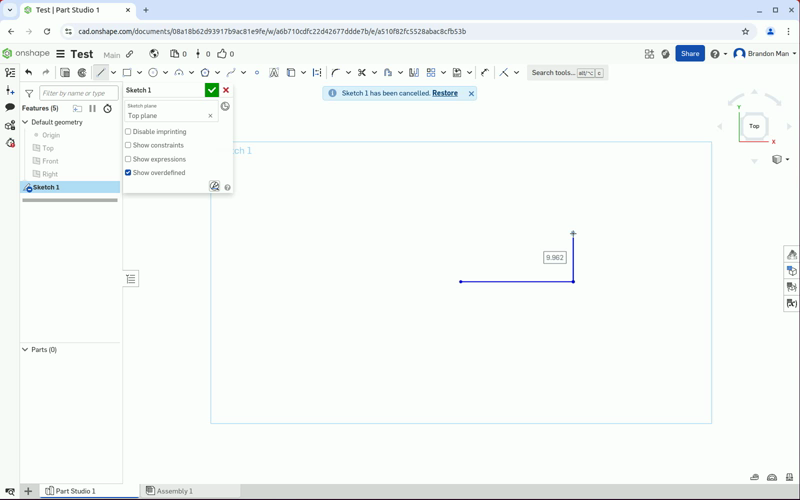
mouse_move(460, 233)
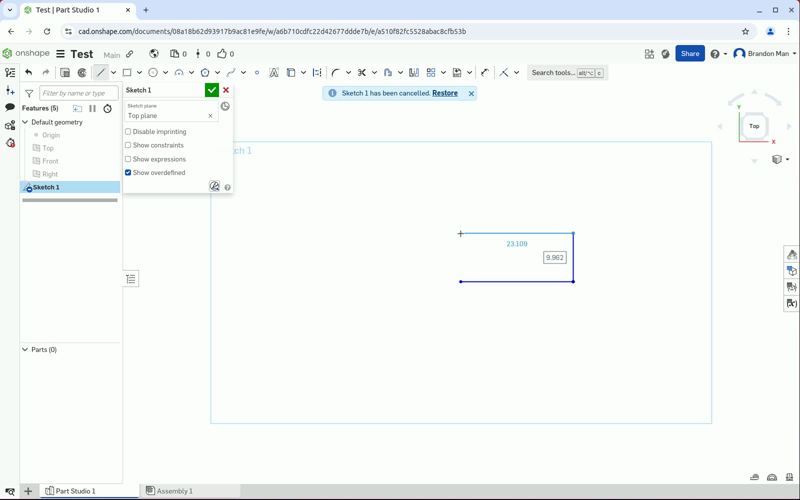
click(460, 233)
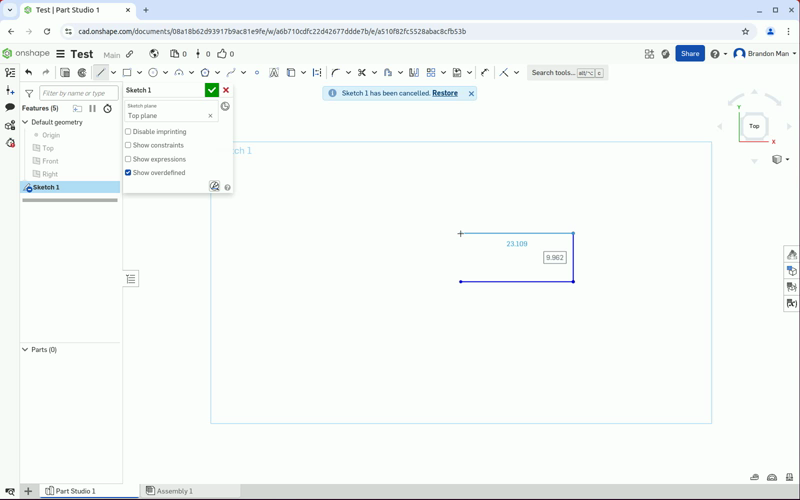
key_up(shift)
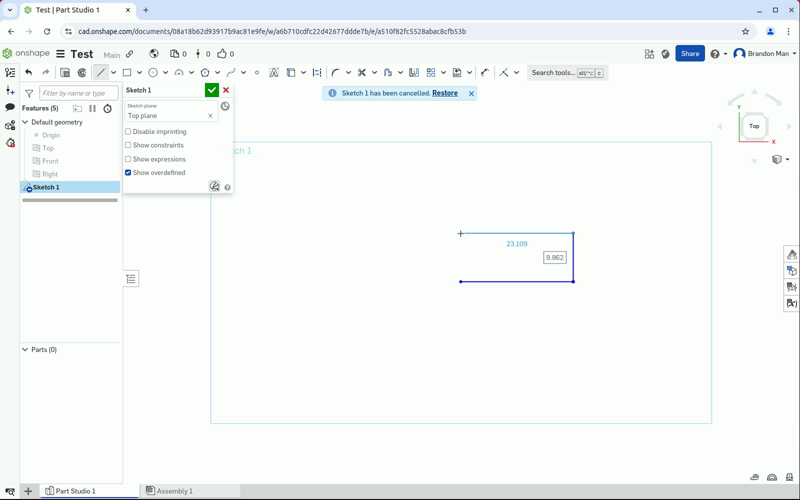
mouse_move(490, 233)
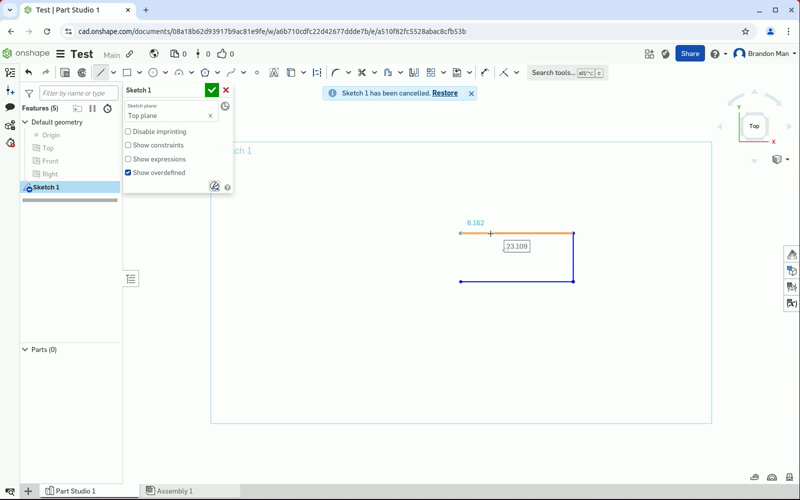
key_down(shift)
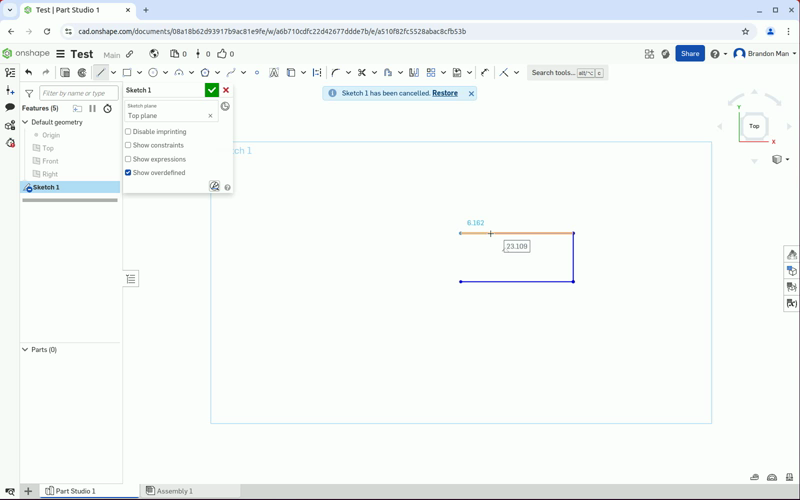
mouse_move(460, 281)
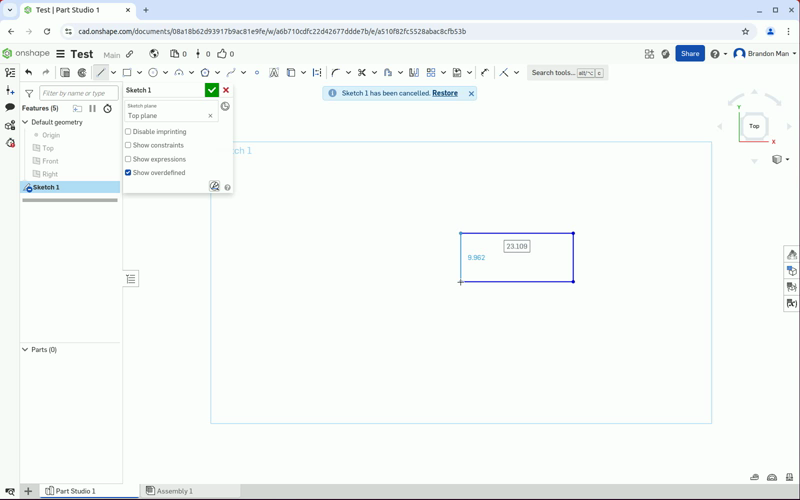
key_up(shift)
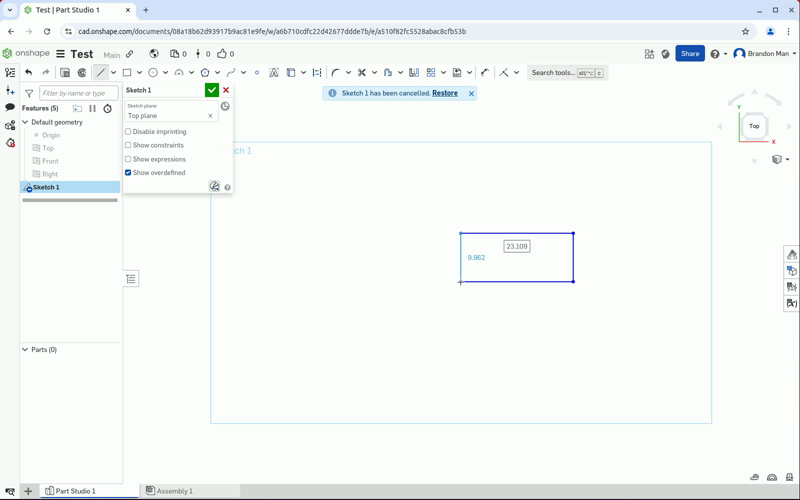
click(460, 281)
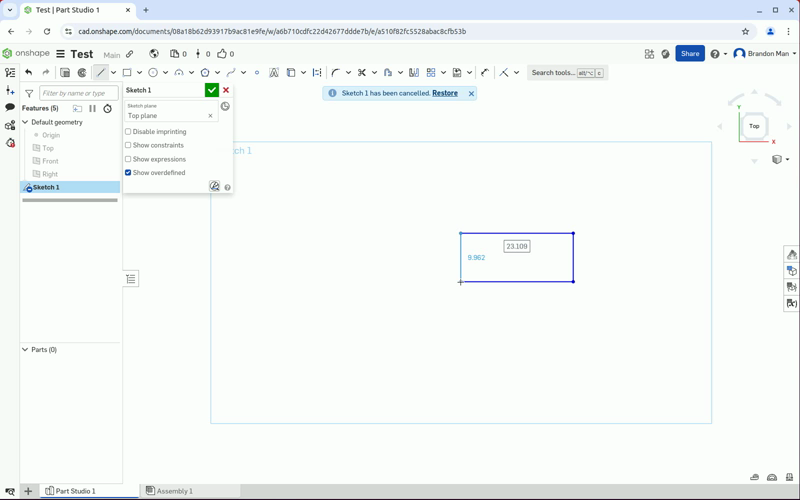
key(esc)
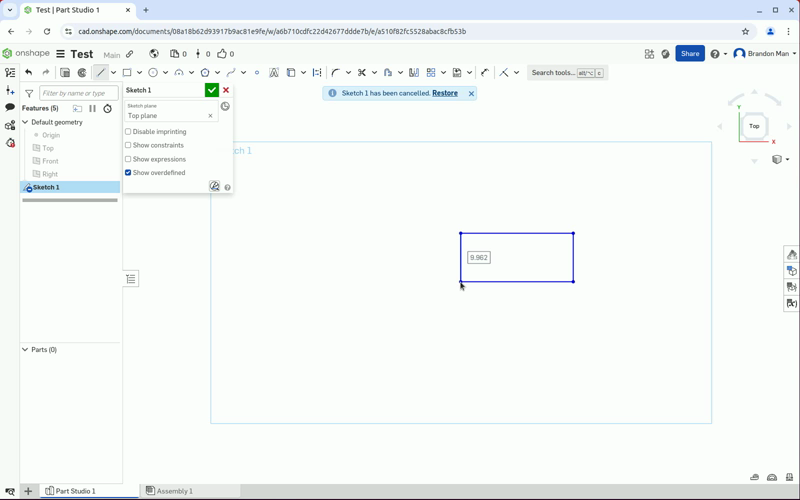
mouse_move(491, 244)
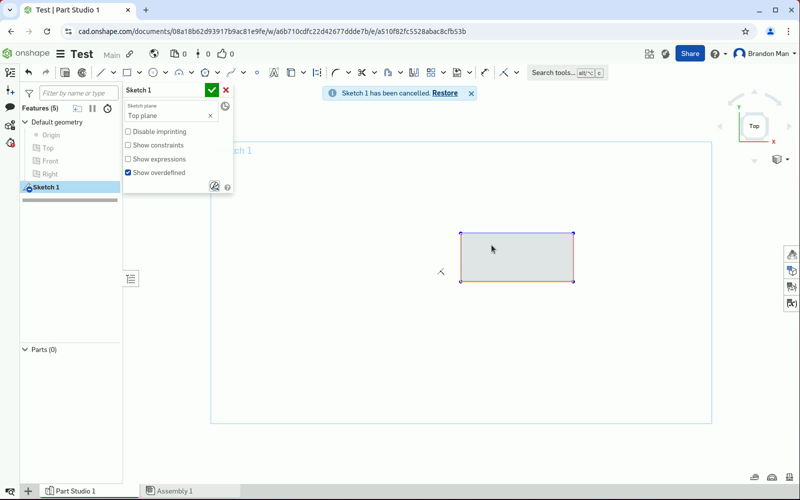
click(491, 244)
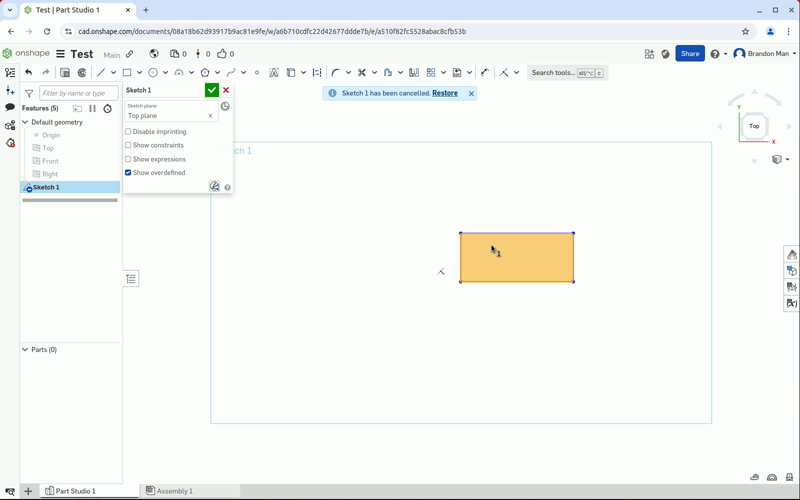
mouse_move(73, 352)
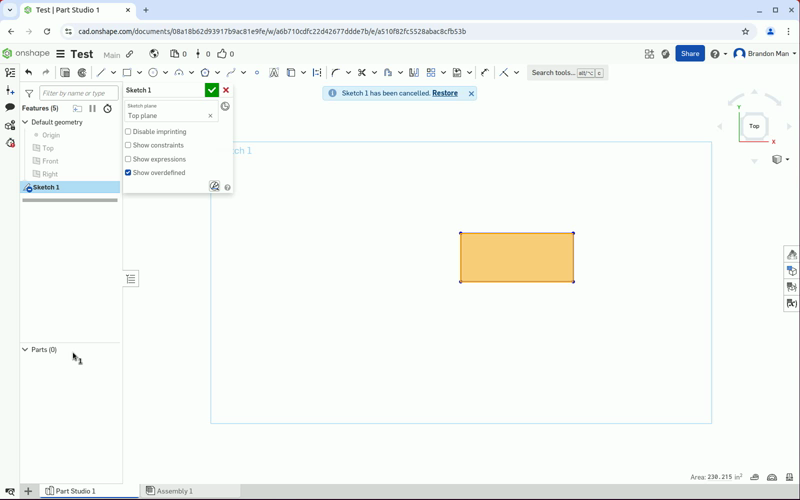
key(shift+y)
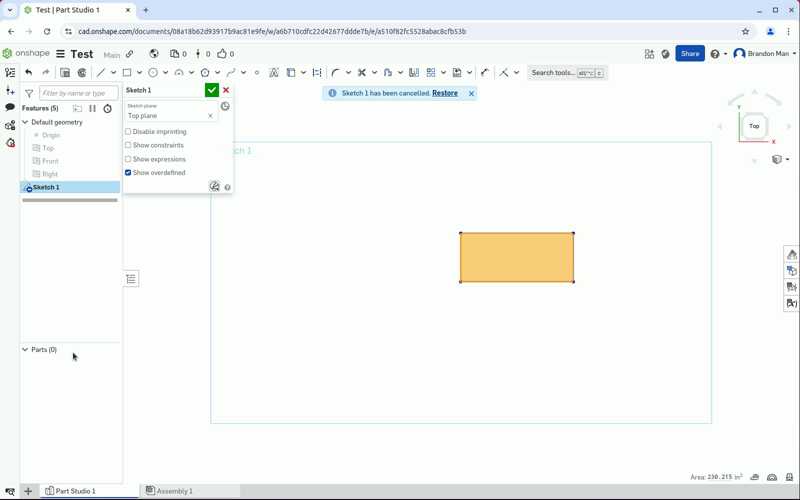
key(shift+e)
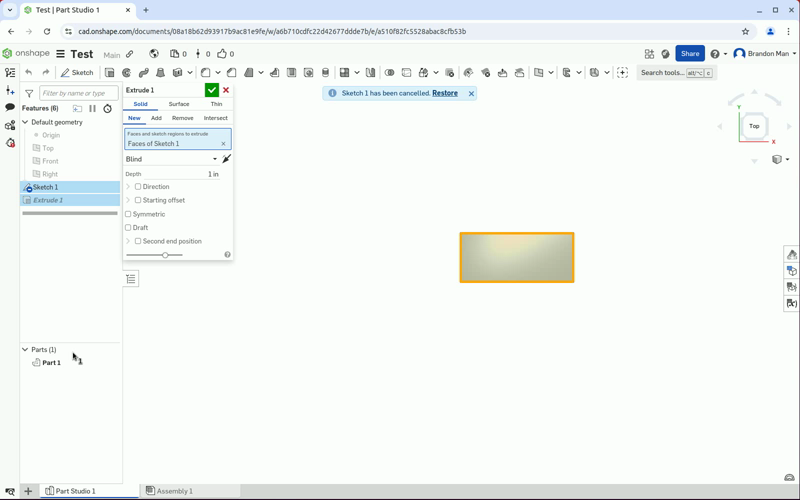
mouse_move(143, 106)
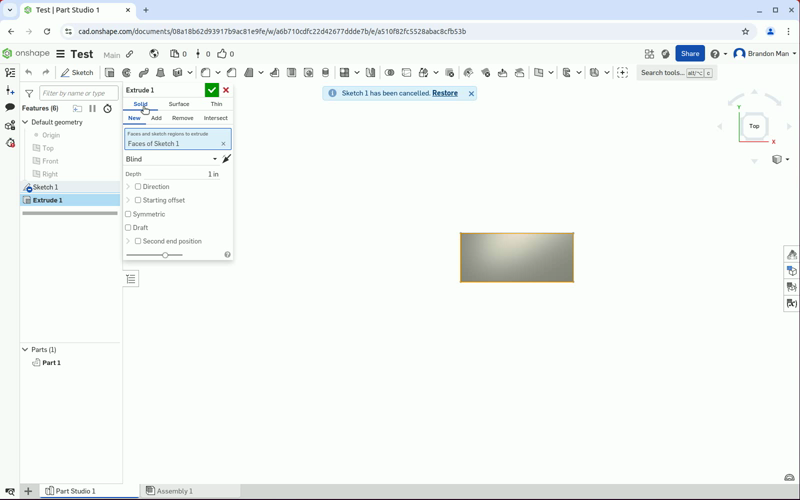
click(143, 106)
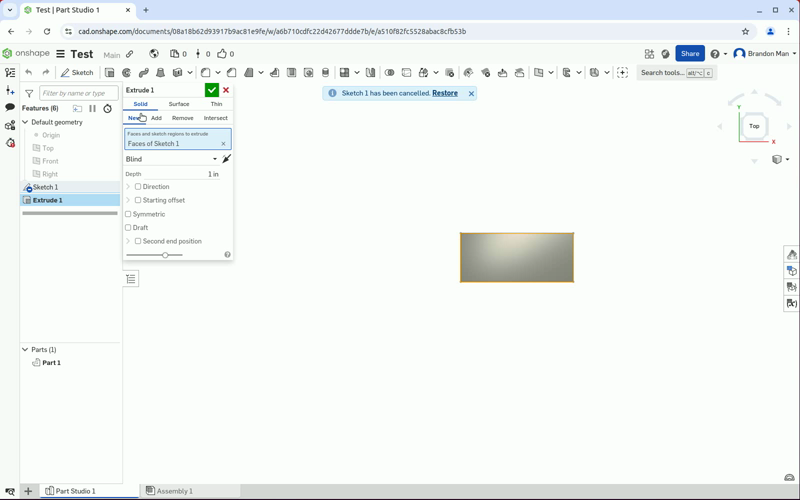
mouse_move(137, 120)
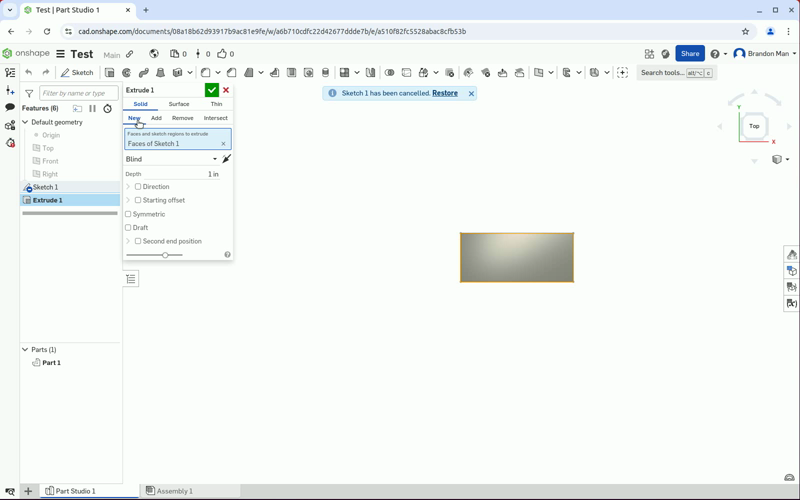
click(137, 120)
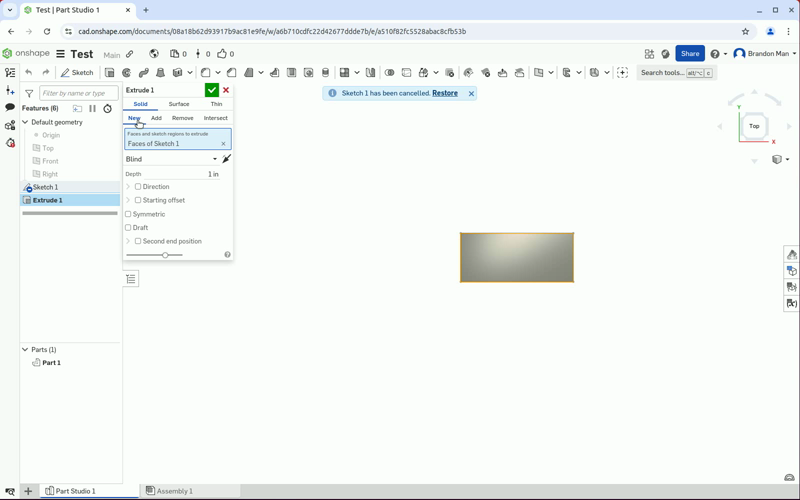
key(tab, 4)
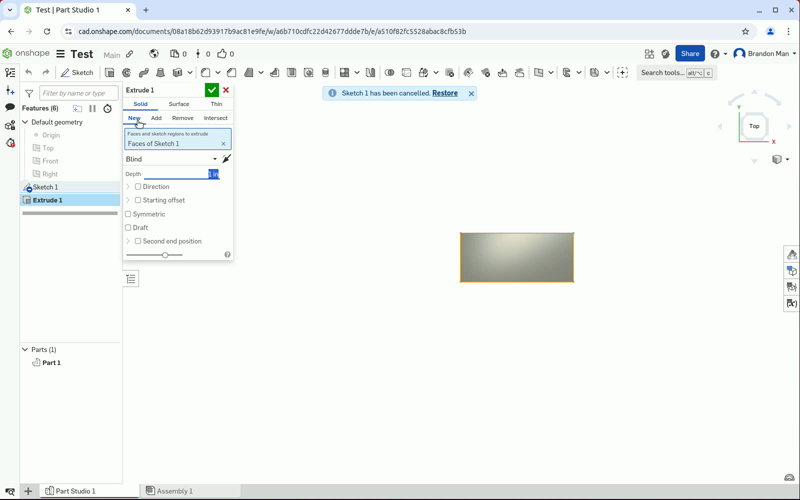
text(1.444)
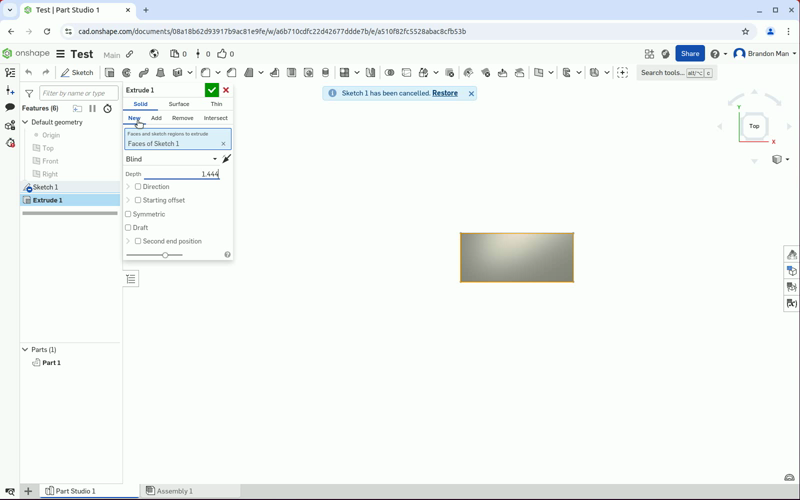
key(enter)
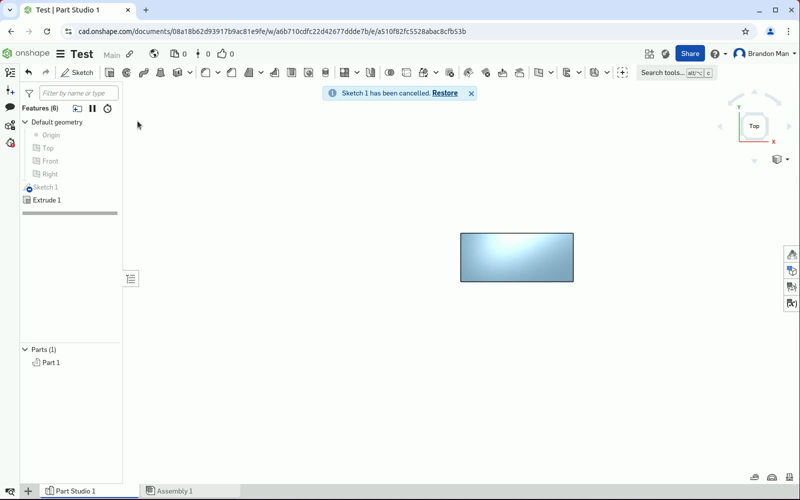
key(shift+h)
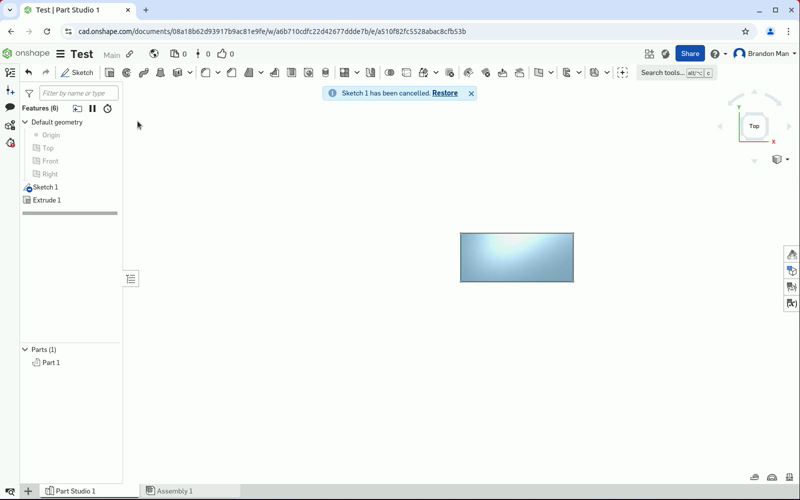
key(shift+h)
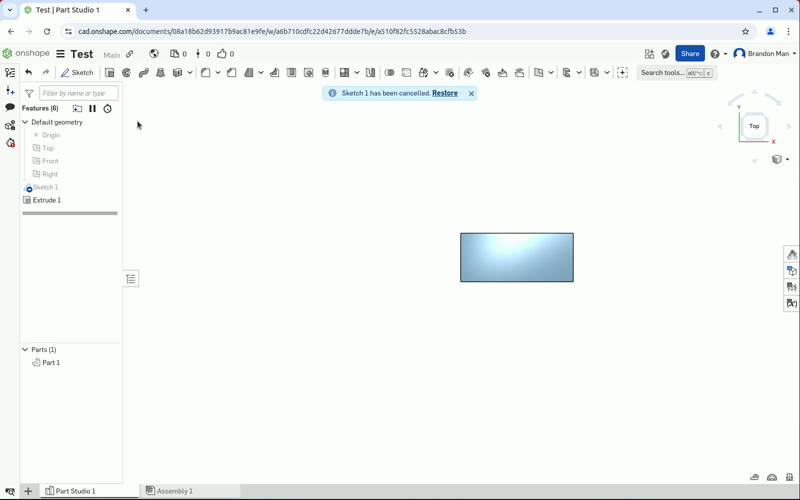
mouse_move(73, 189)
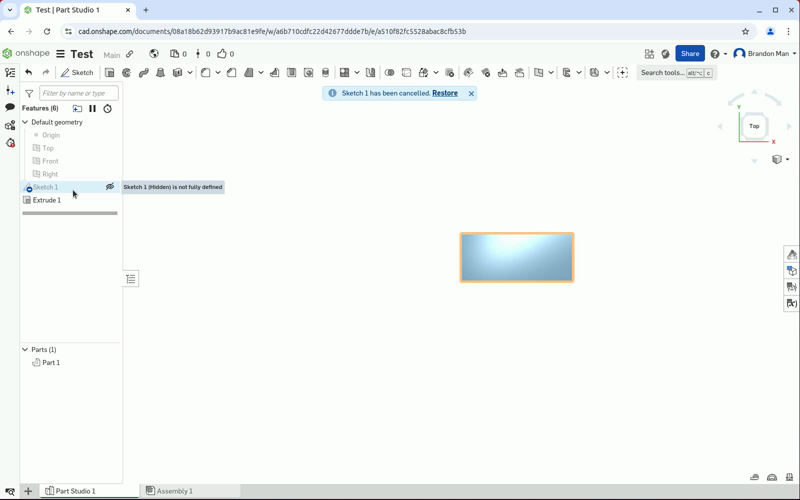
click(73, 189)
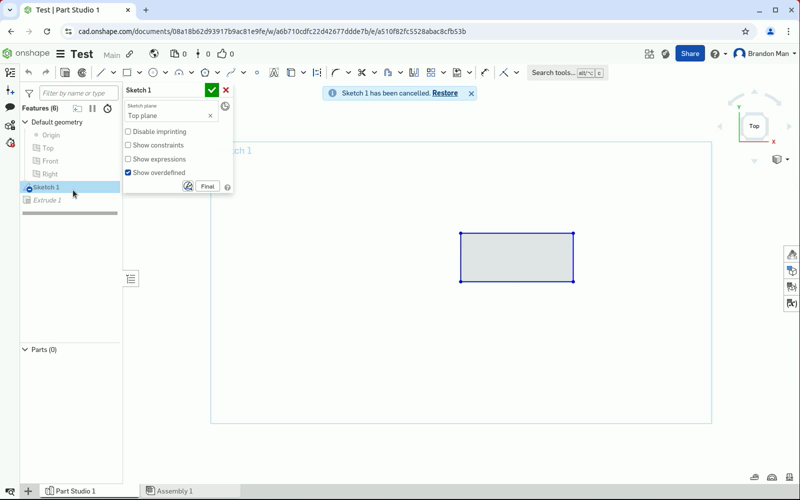
mouse_move(229, 92)
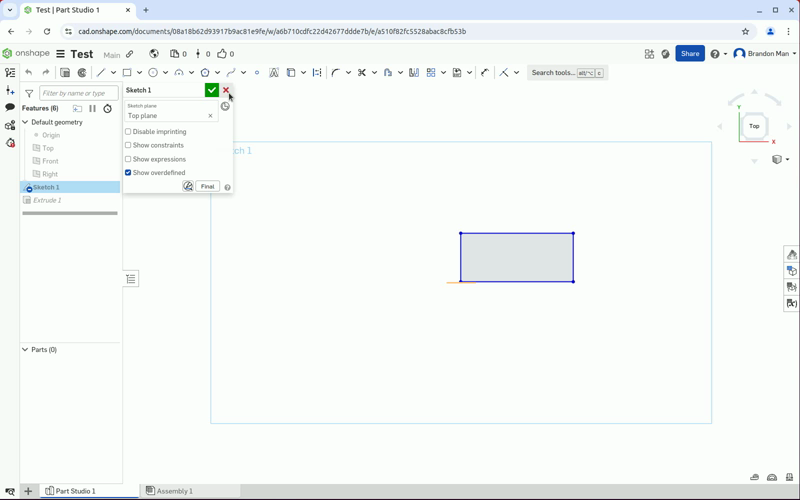
click(229, 92)
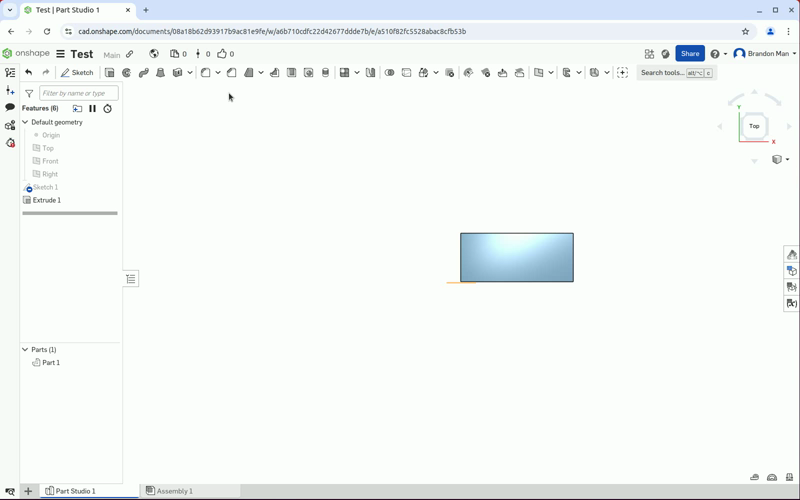
mouse_move(541, 75)
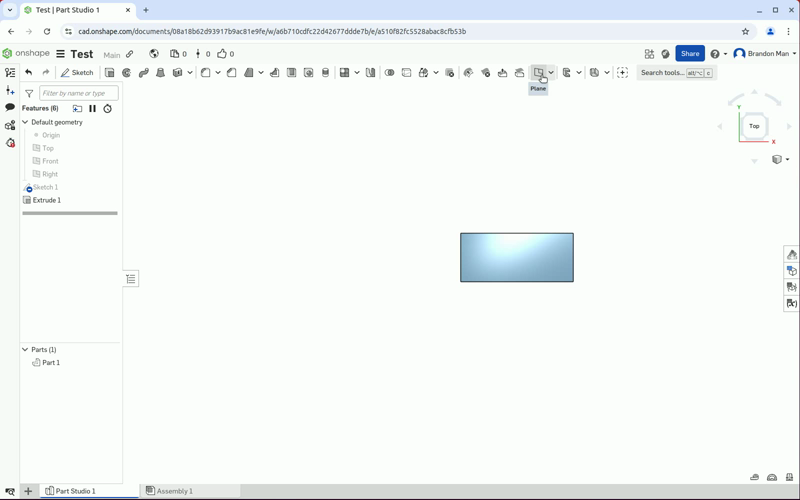
click(541, 75)
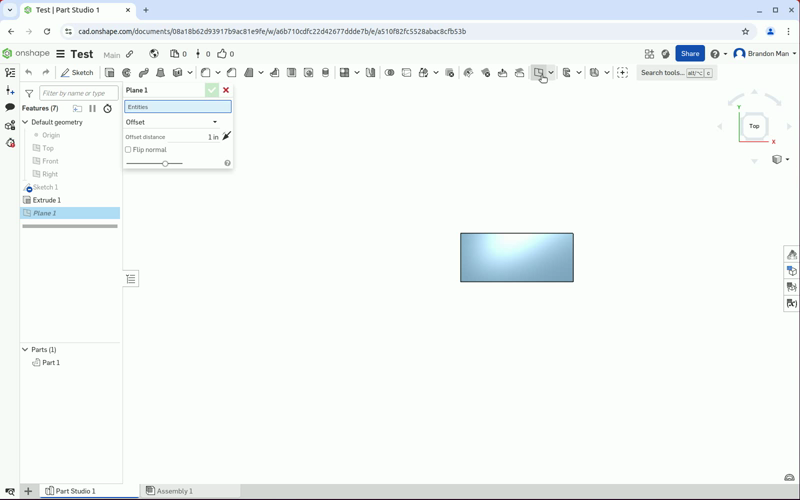
mouse_move(73, 150)
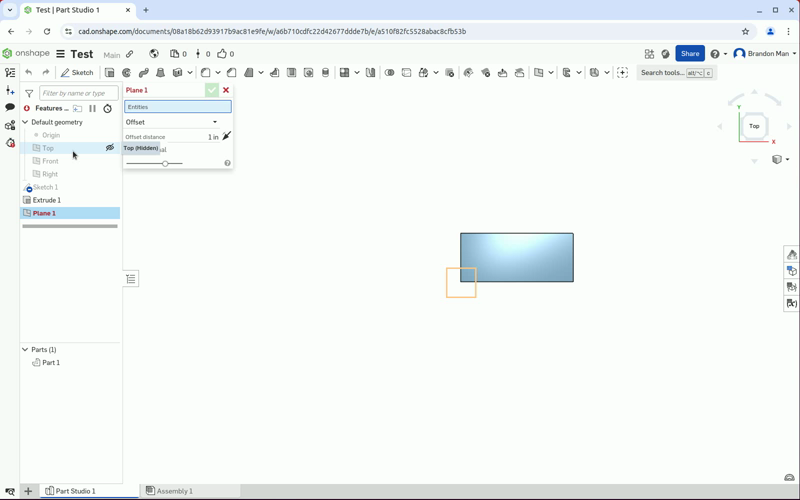
click(73, 150)
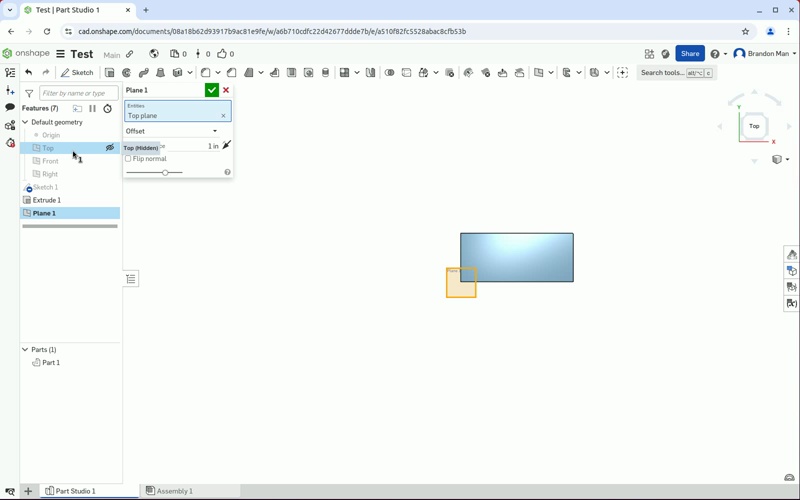
key(tab, 2)
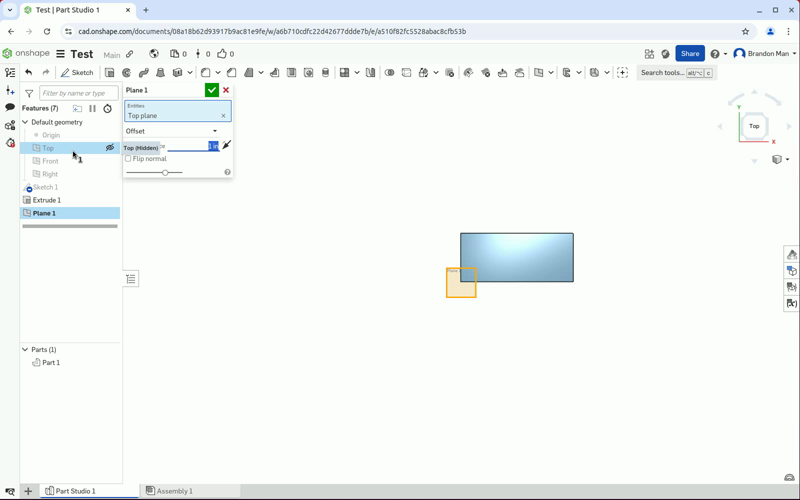
text(1.448)
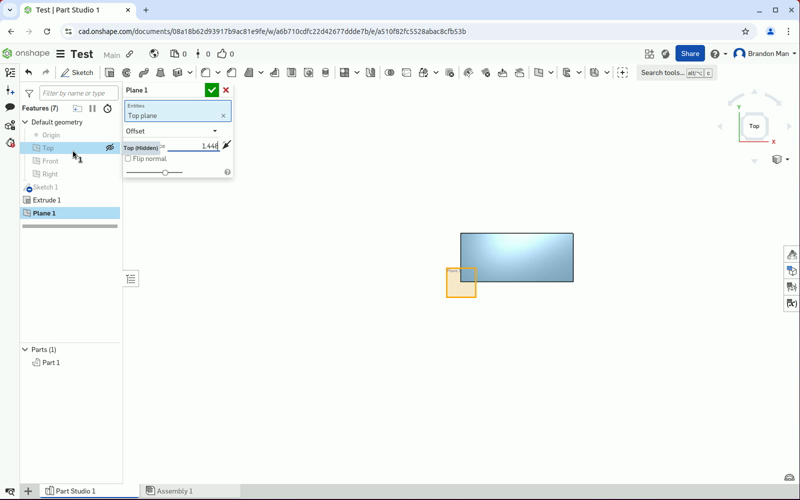
key(enter, 2)
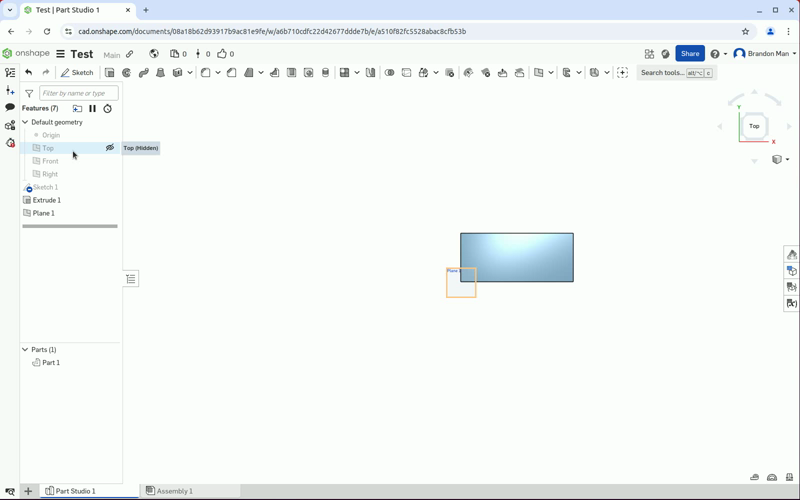
key(shift+s)
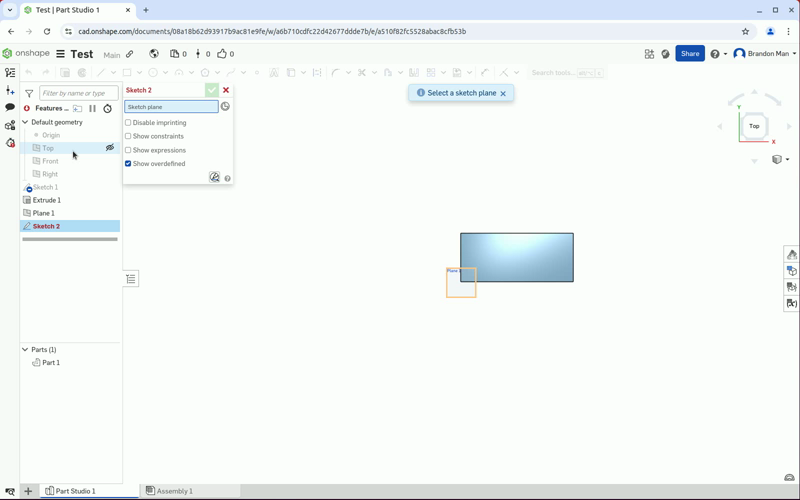
mouse_move(73, 215)
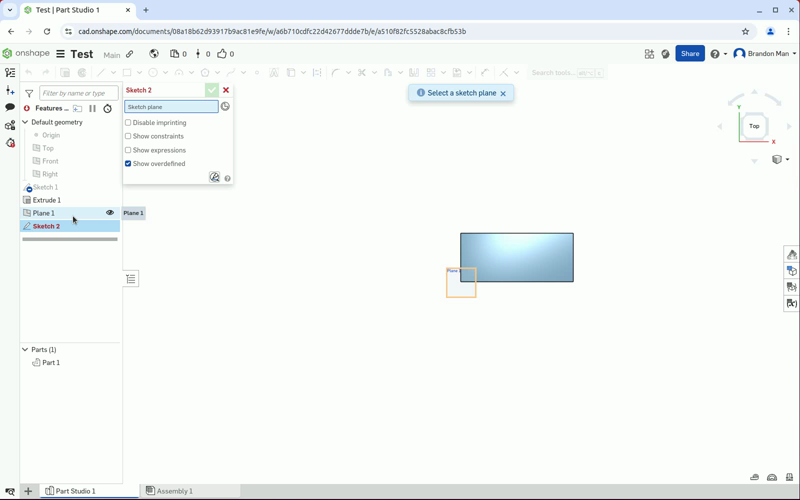
click(73, 215)
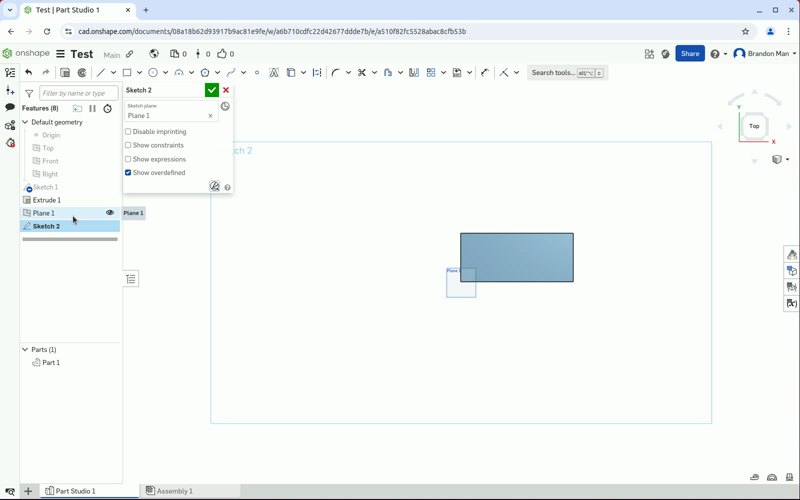
mouse_move(73, 352)
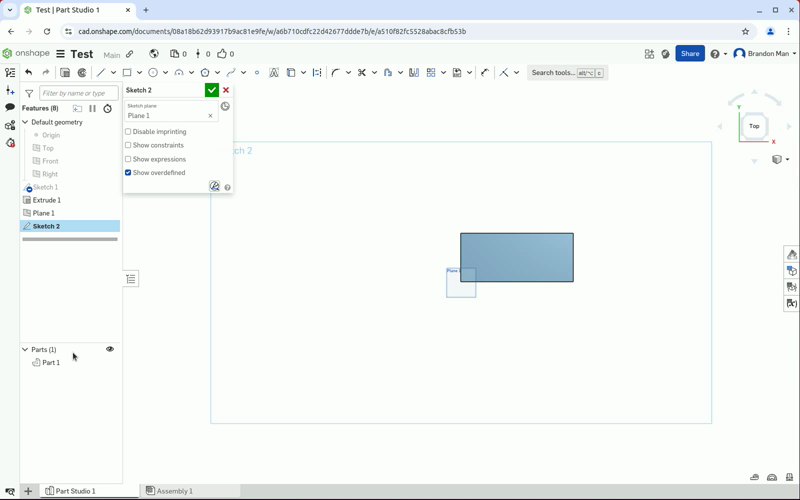
key(y)
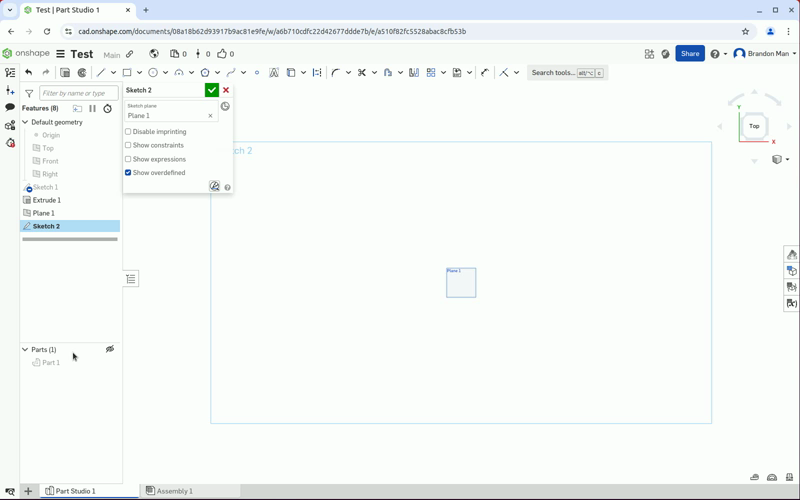
key(c)
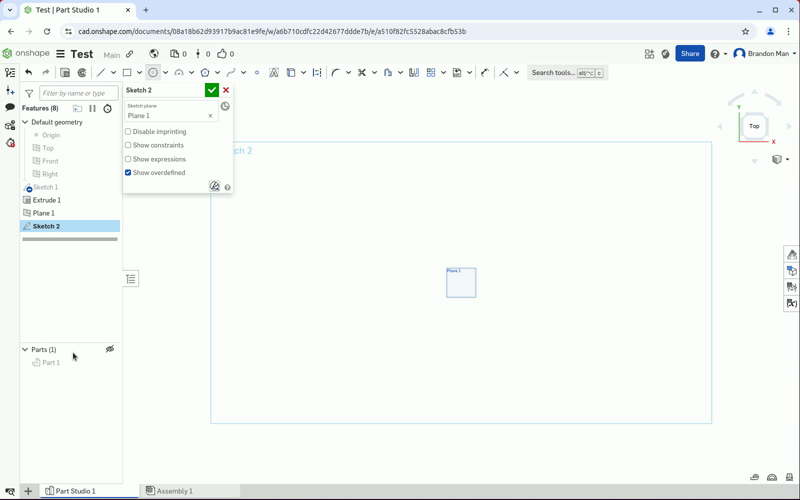
key_down(shift)
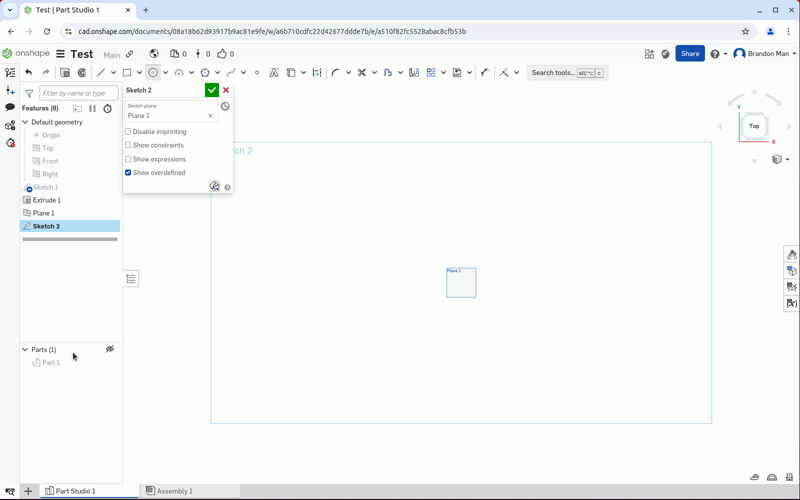
mouse_move(477, 249)
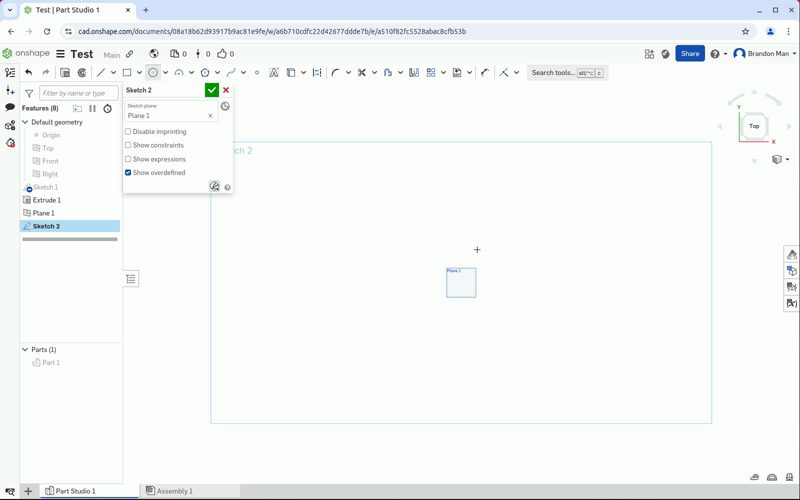
click(477, 249)
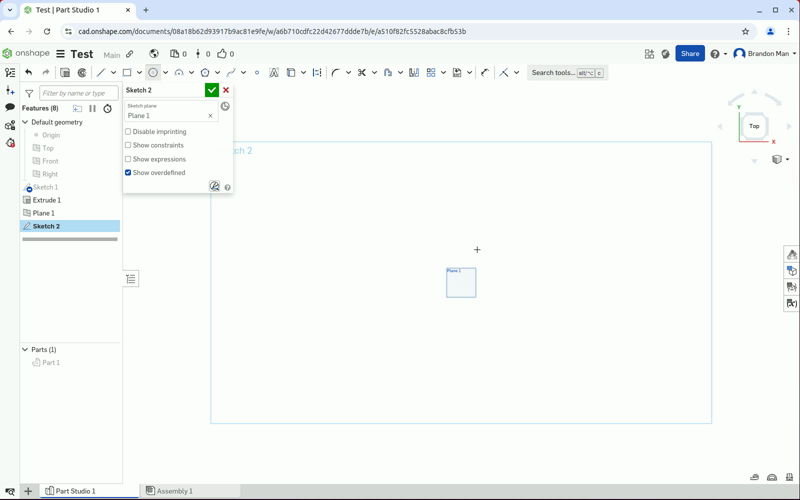
key_up(shift)
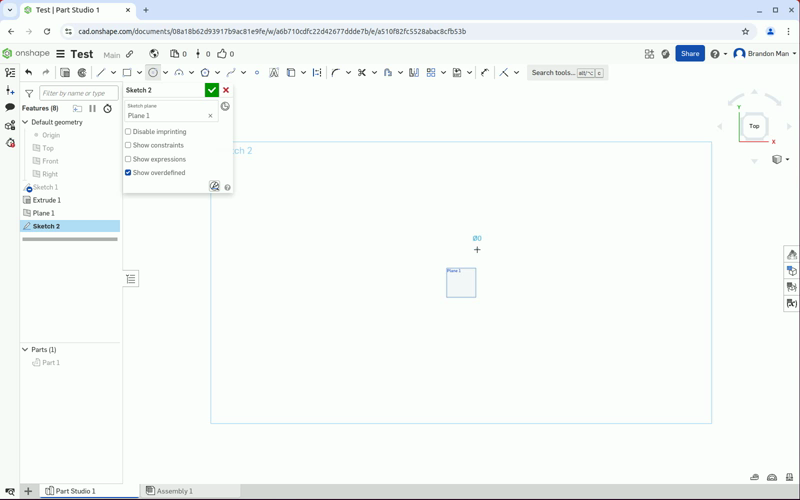
mouse_move(489, 249)
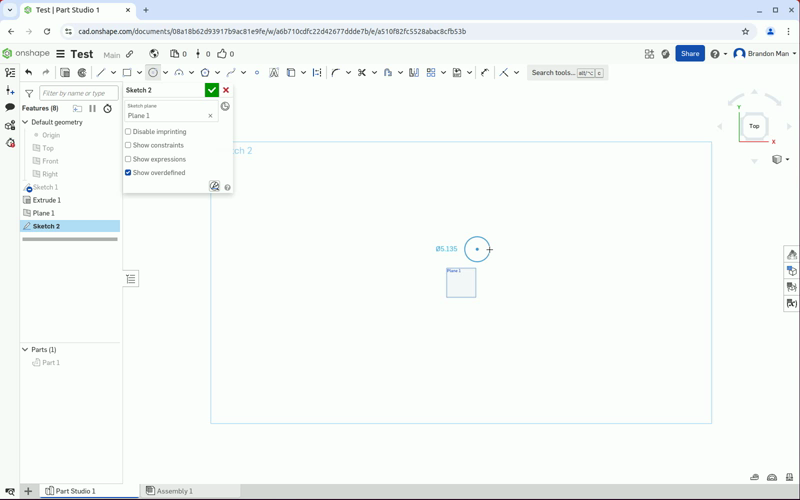
click(489, 249)
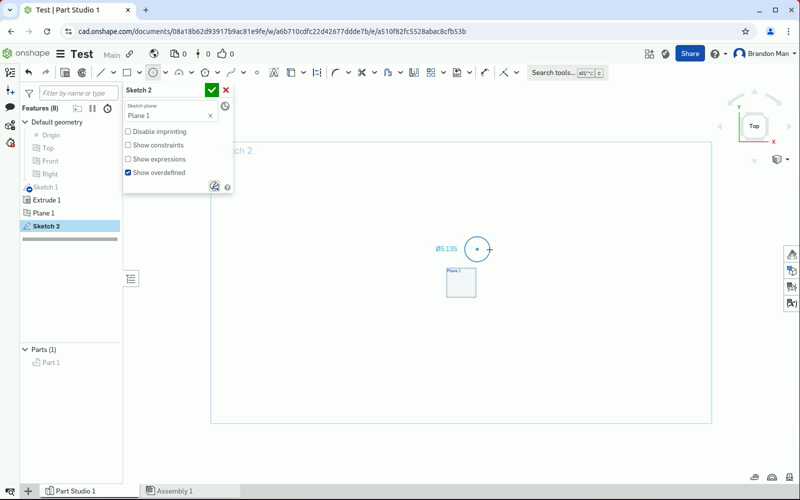
key(esc)
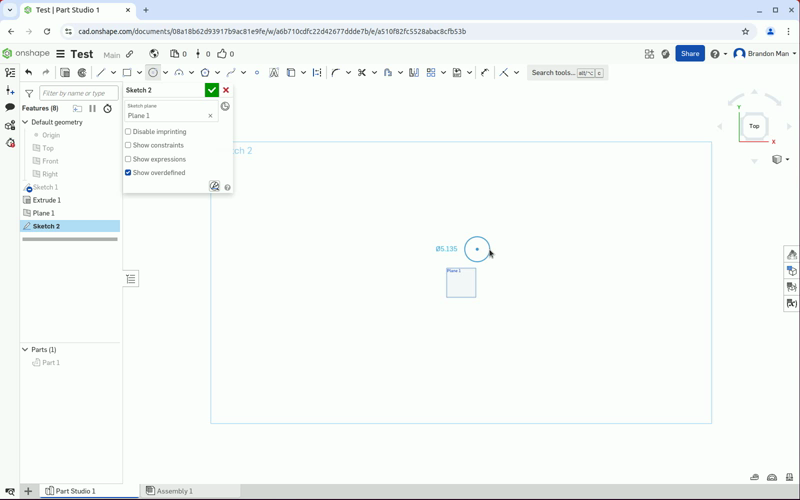
mouse_move(481, 260)
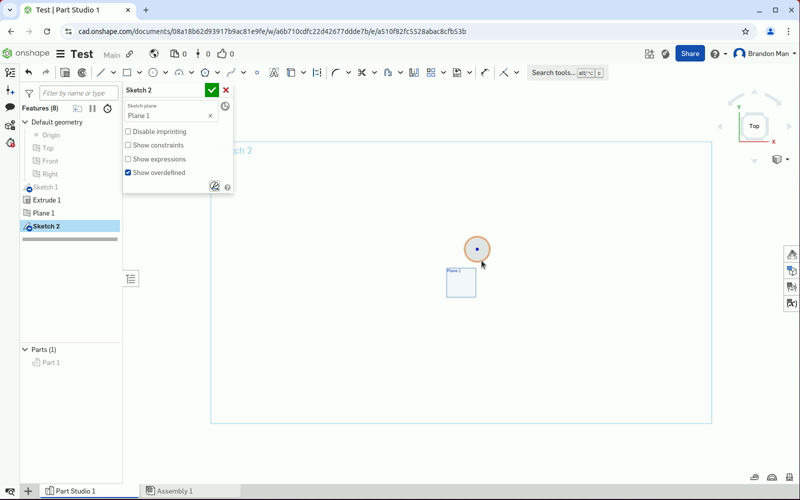
scroll(6)
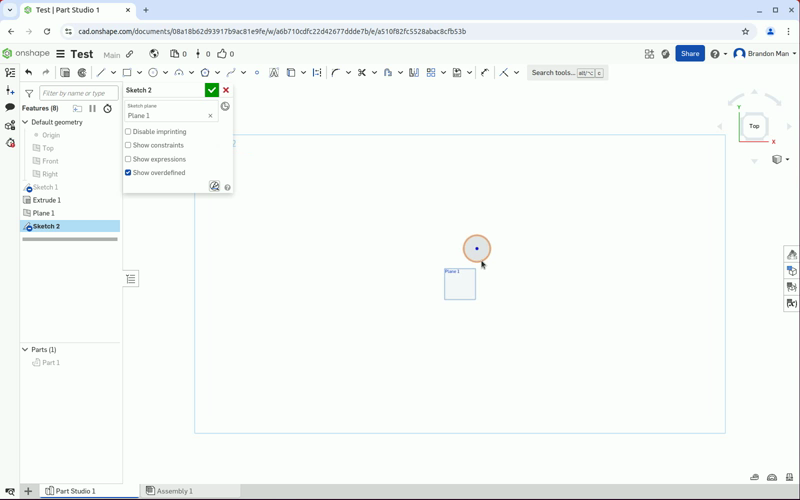
scroll(6)
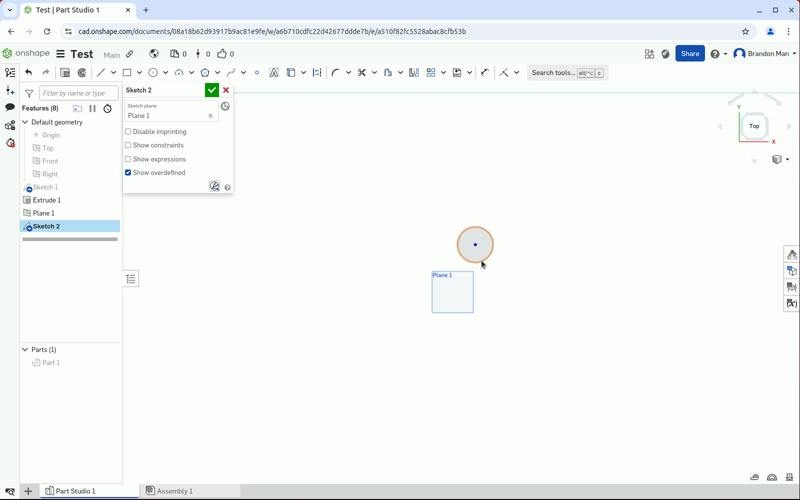
scroll(6)
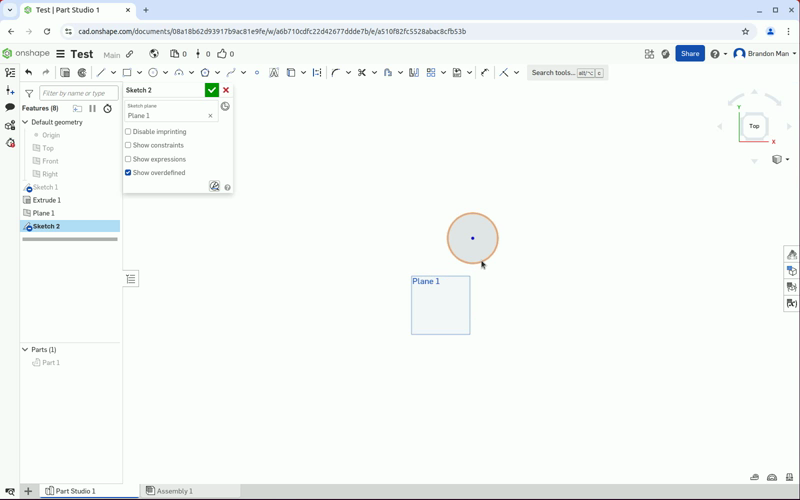
scroll(6)
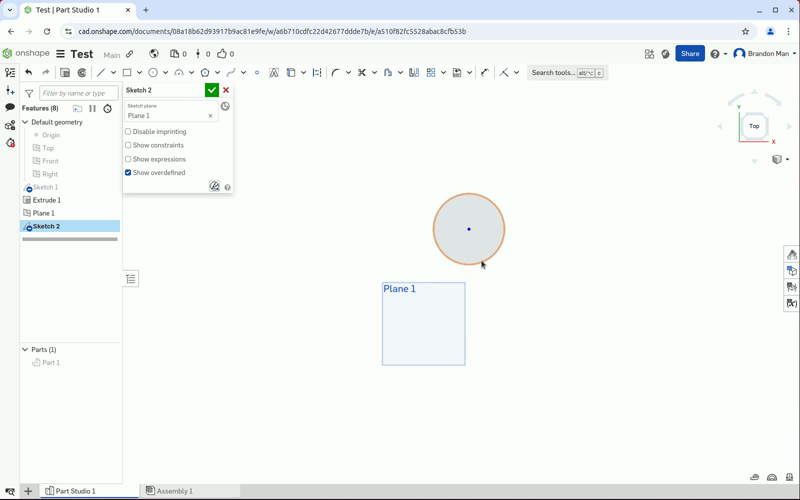
scroll(6)
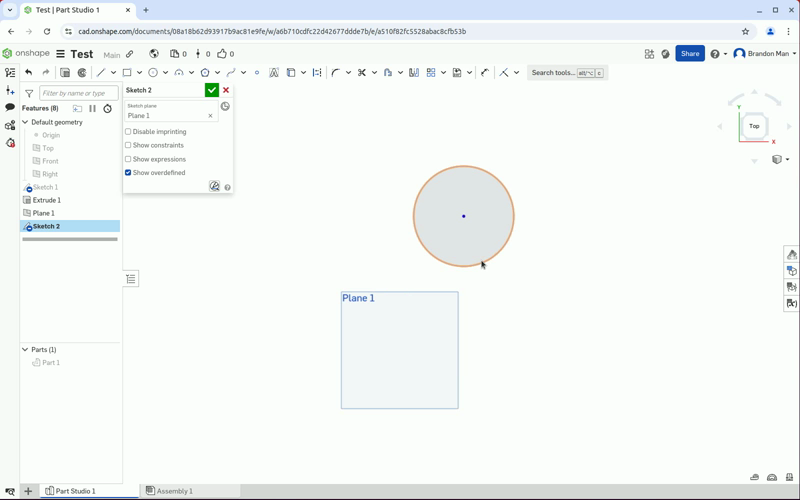
scroll(6)
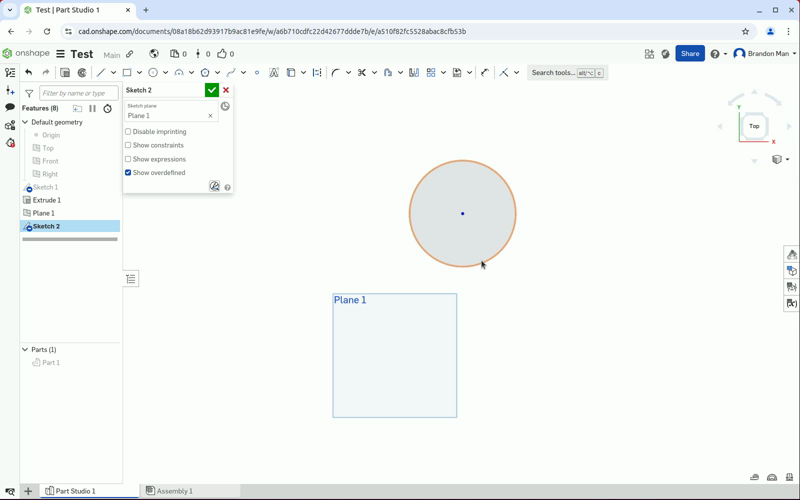
scroll(6)
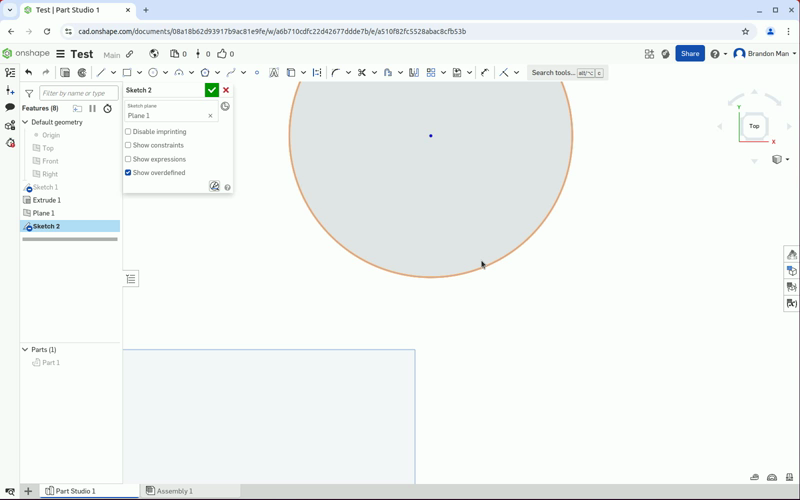
click(481, 260)
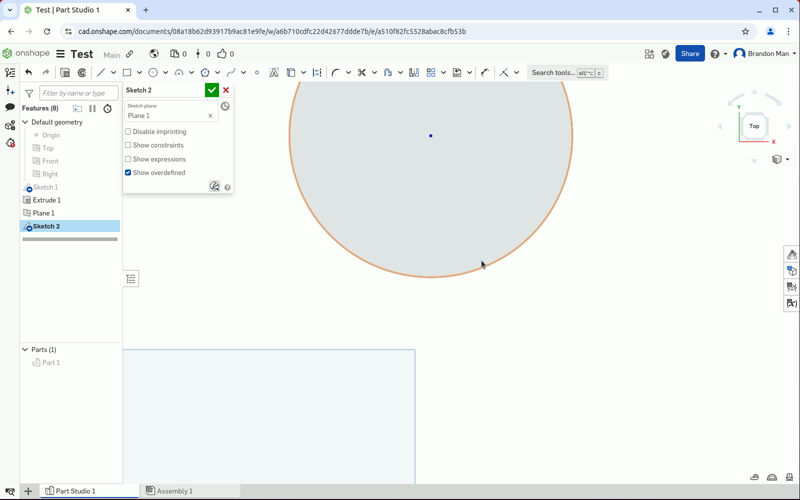
scroll(-6)
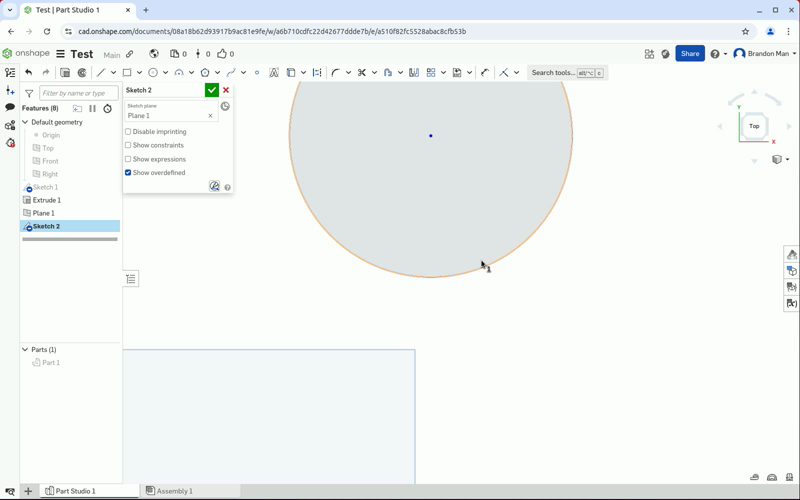
scroll(-6)
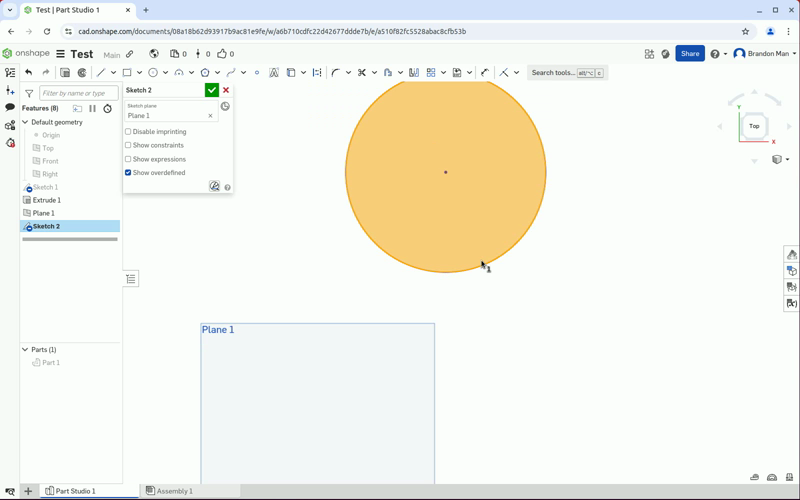
scroll(-6)
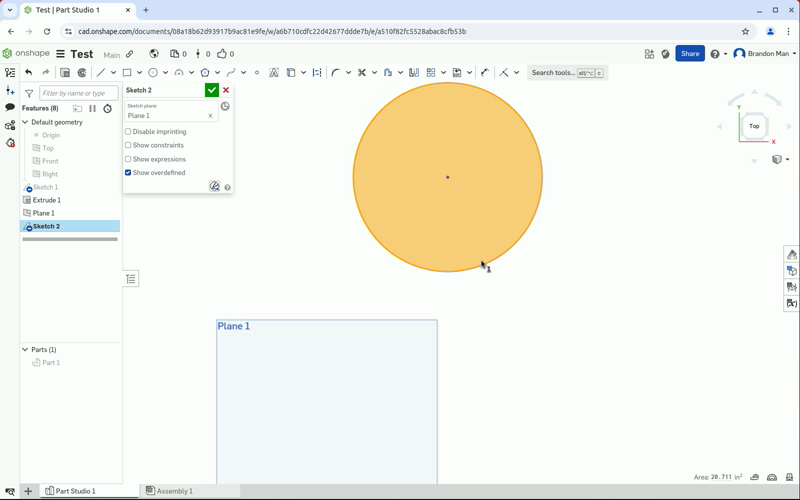
scroll(-6)
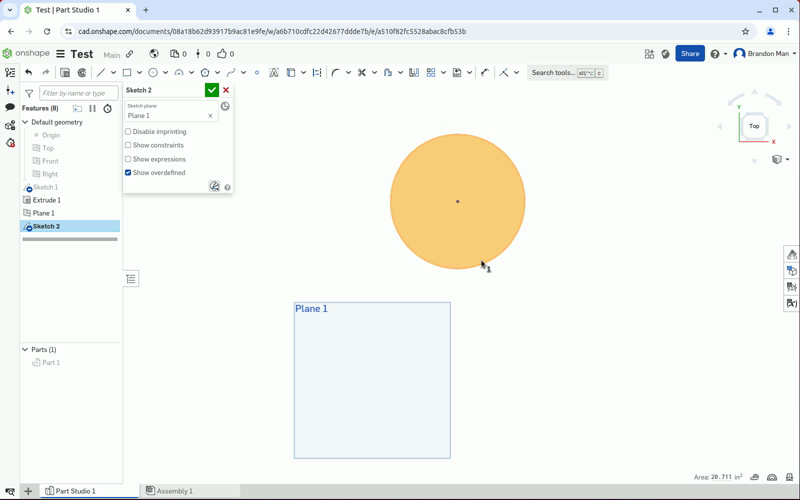
scroll(-6)
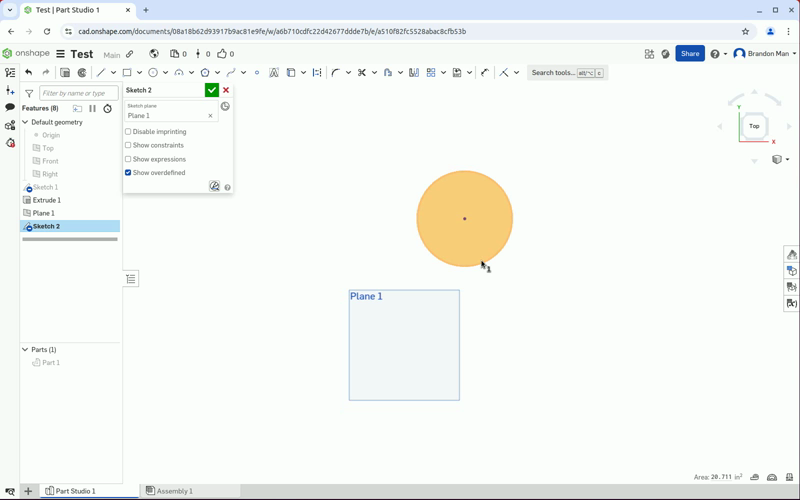
scroll(-6)
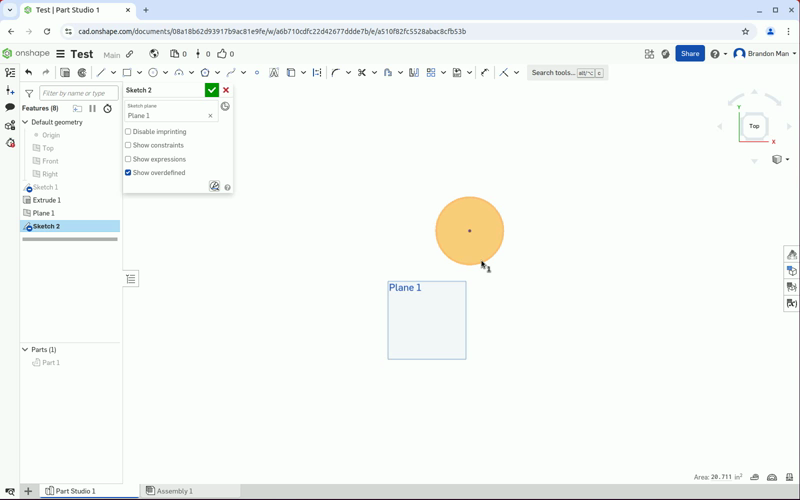
scroll(-6)
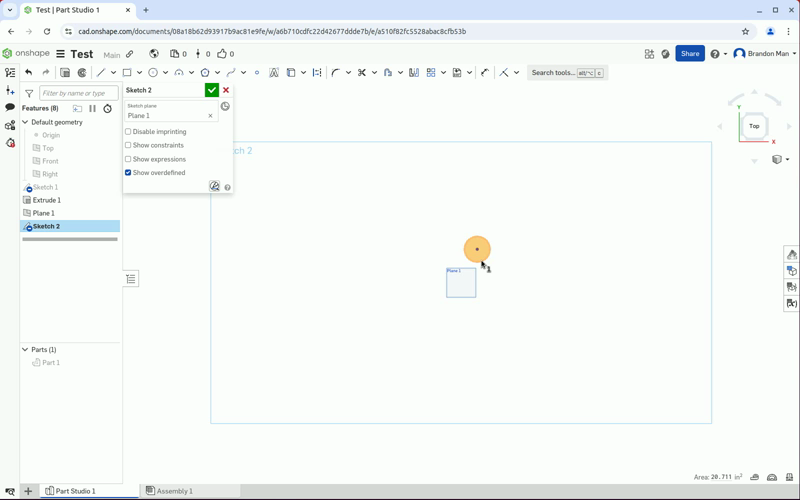
mouse_move(73, 352)
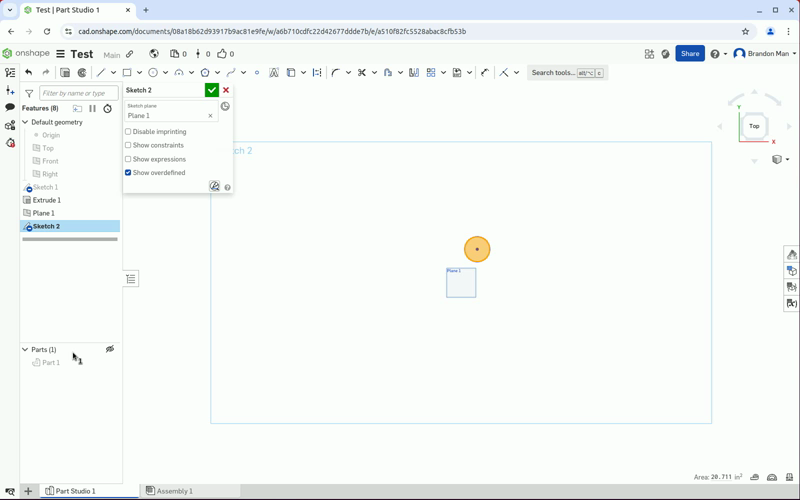
key(shift+y)
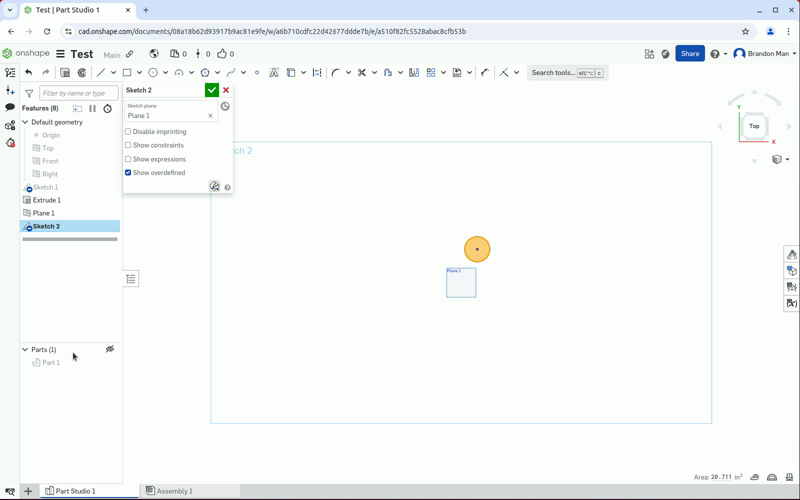
key(shift+e)
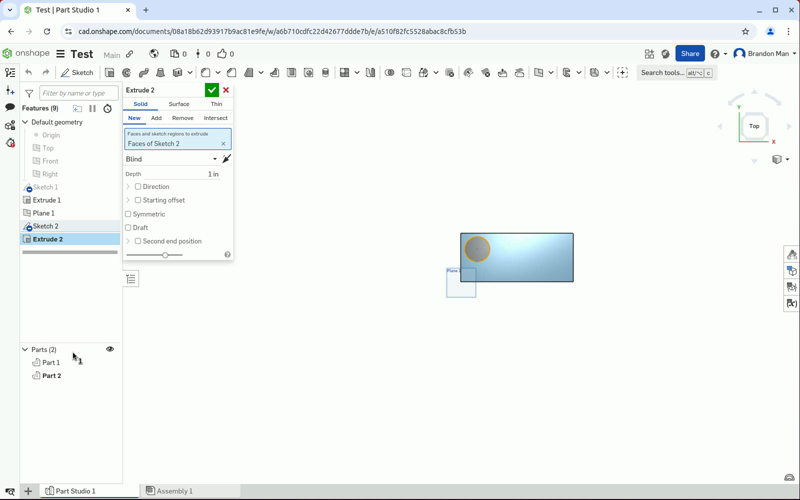
mouse_move(143, 106)
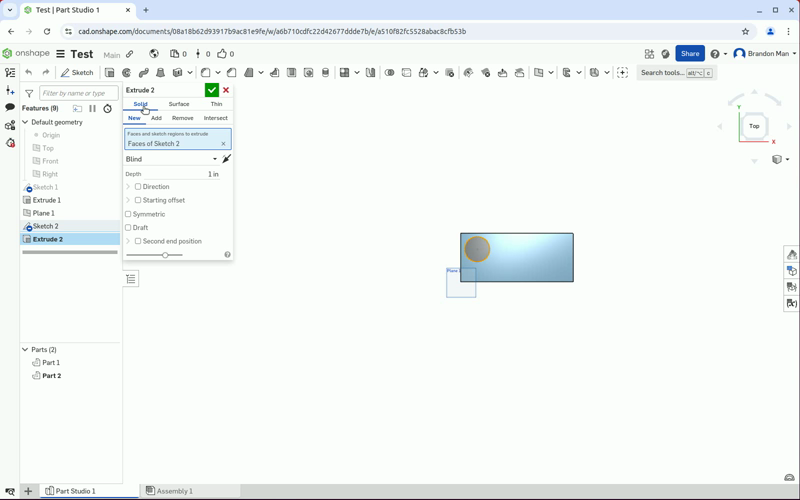
click(143, 106)
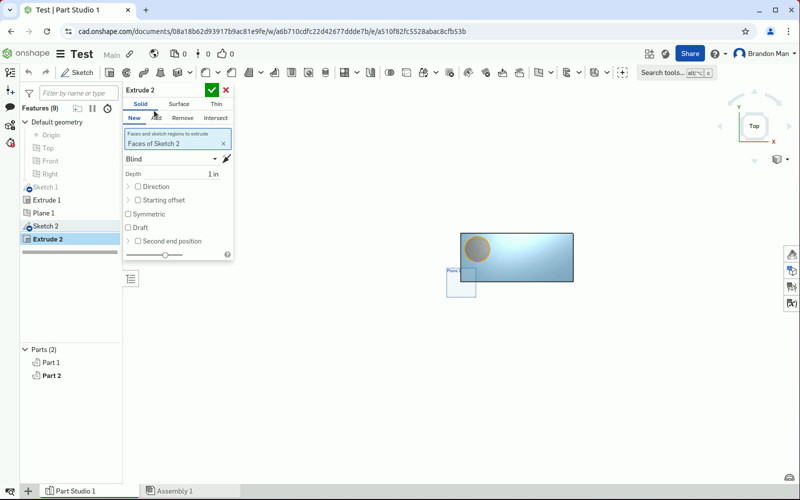
mouse_move(186, 120)
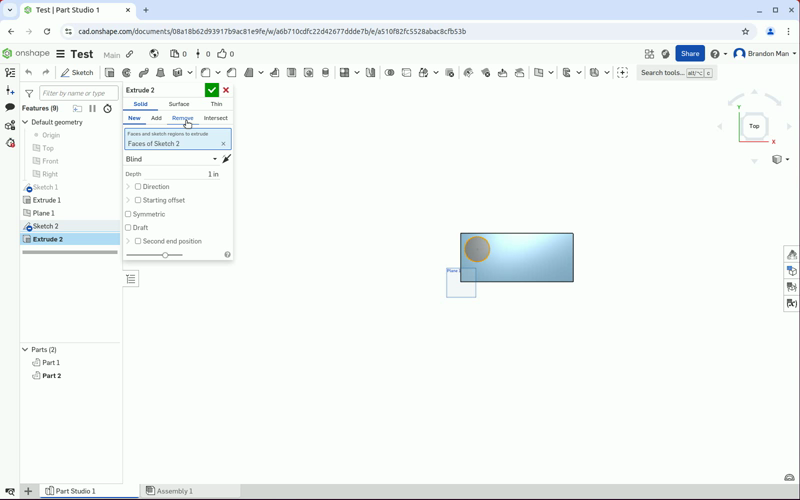
click(186, 120)
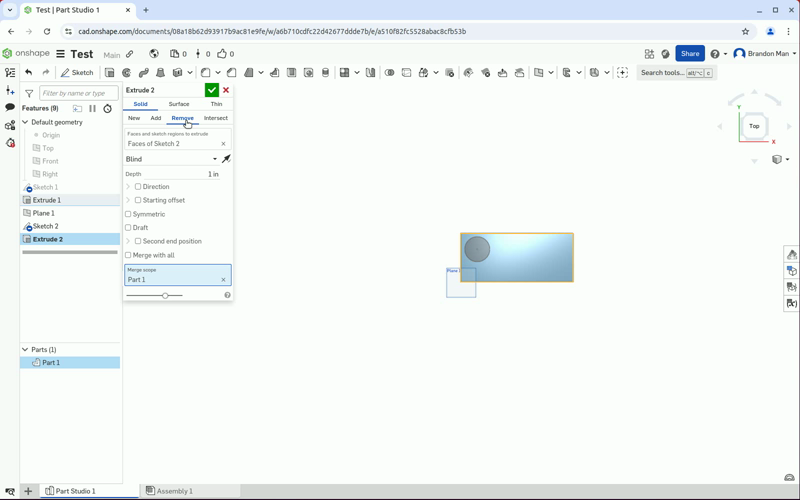
key(tab, 4)
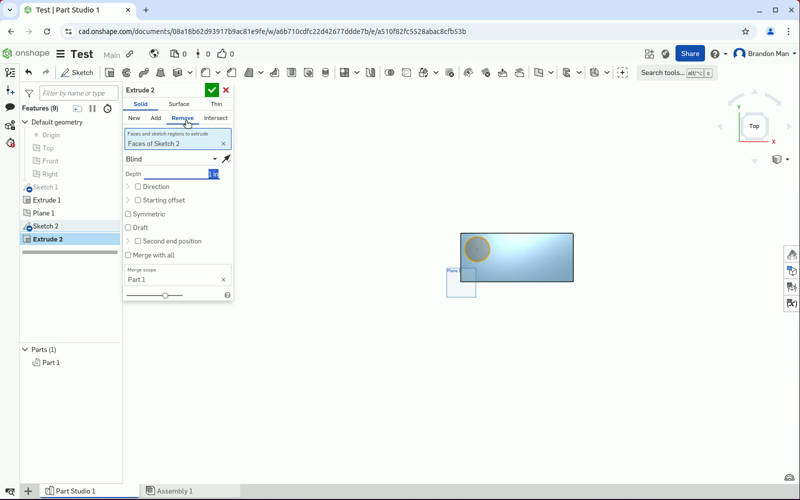
text(0.481)
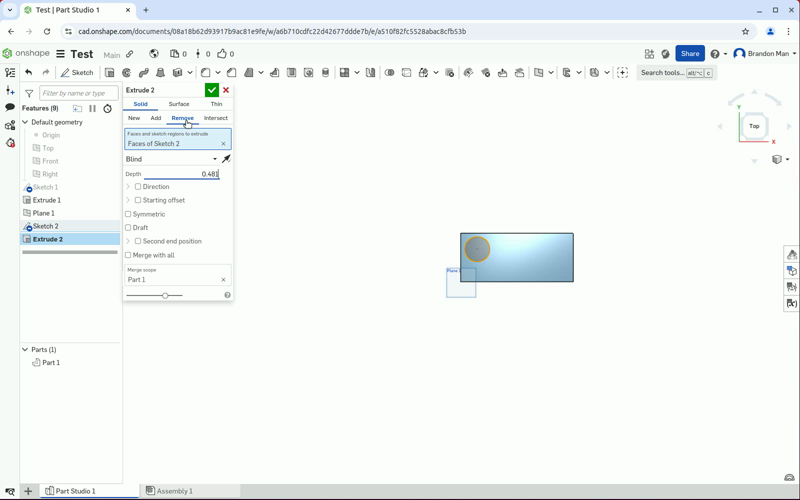
key(tab, 6)
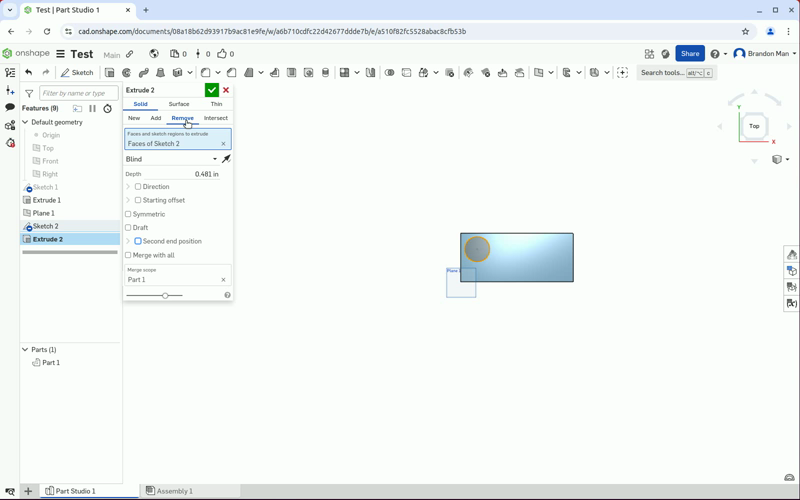
key(space)
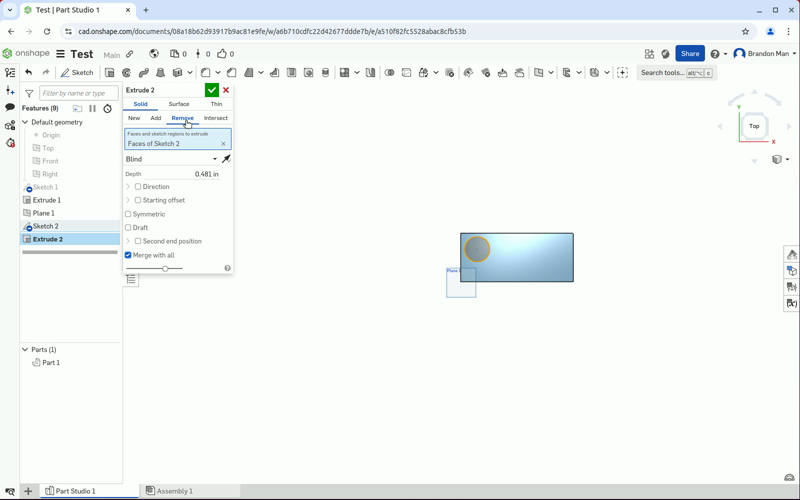
key(enter)
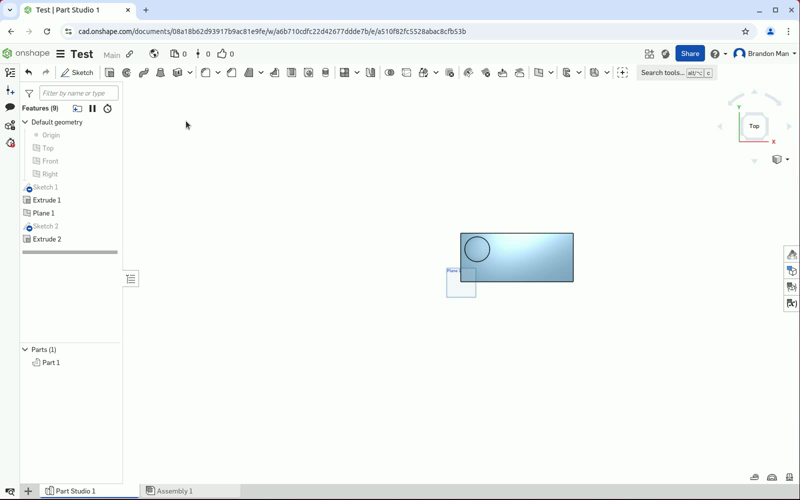
key(shift+h)
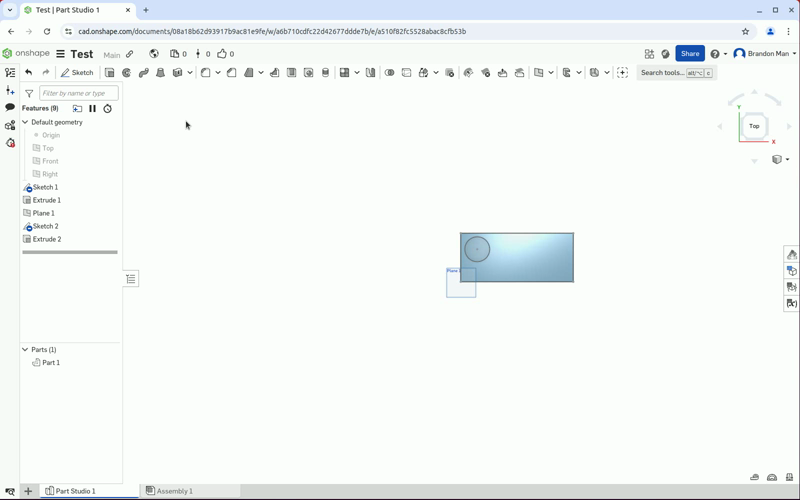
key(shift+h)
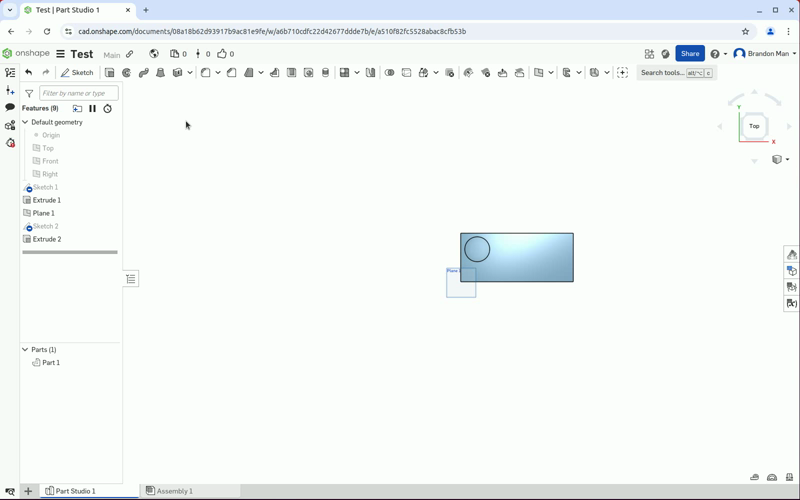
mouse_move(73, 189)
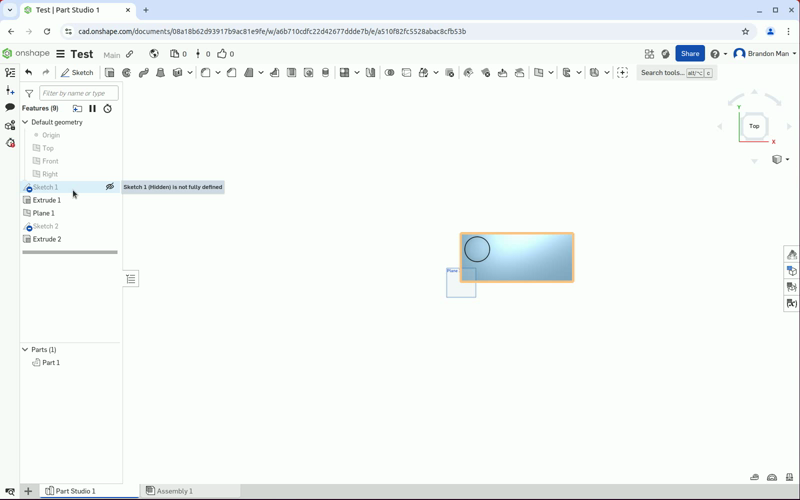
click(73, 189)
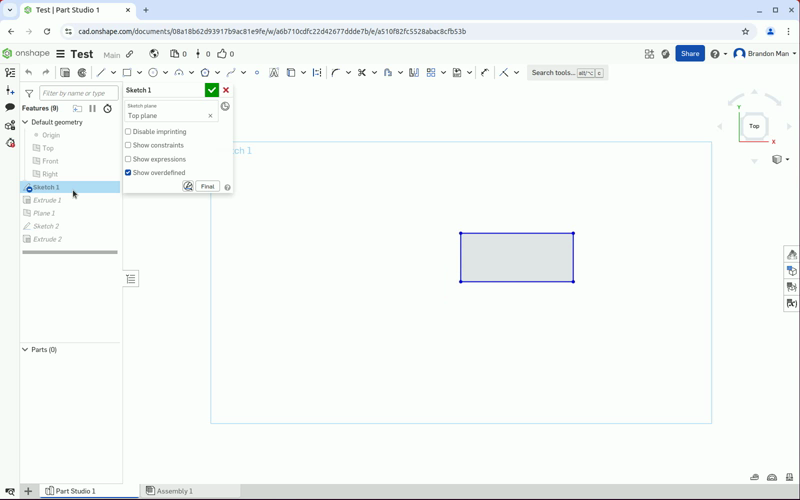
mouse_move(229, 92)
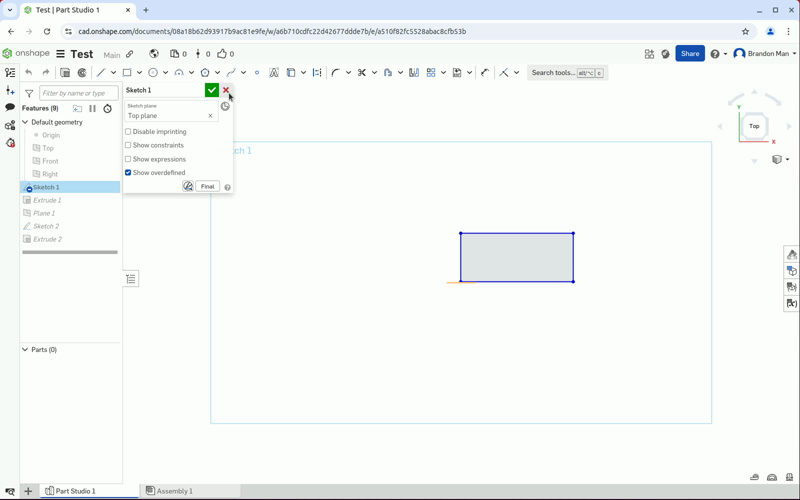
click(229, 92)
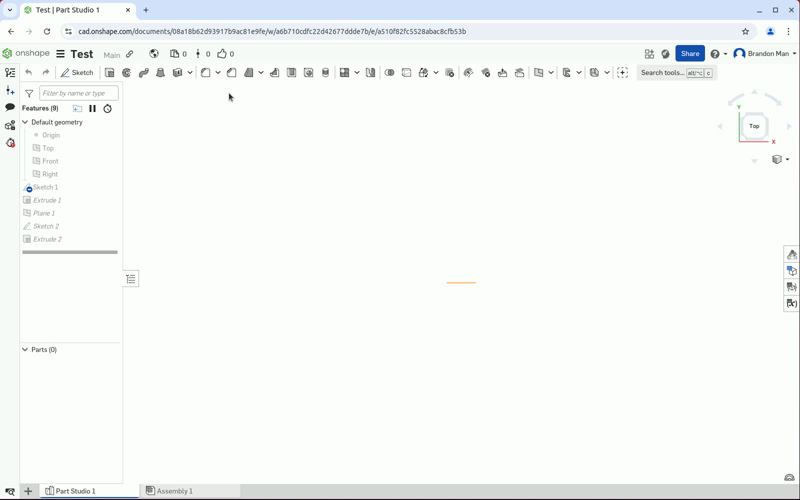
key(shift+s)
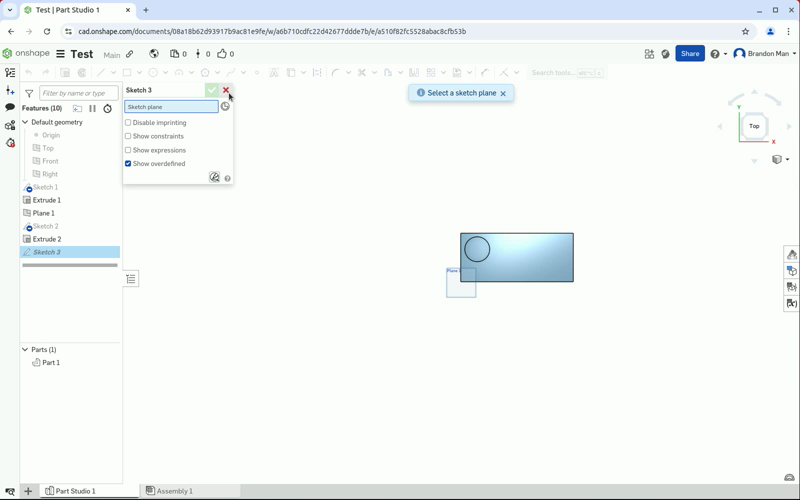
mouse_move(73, 215)
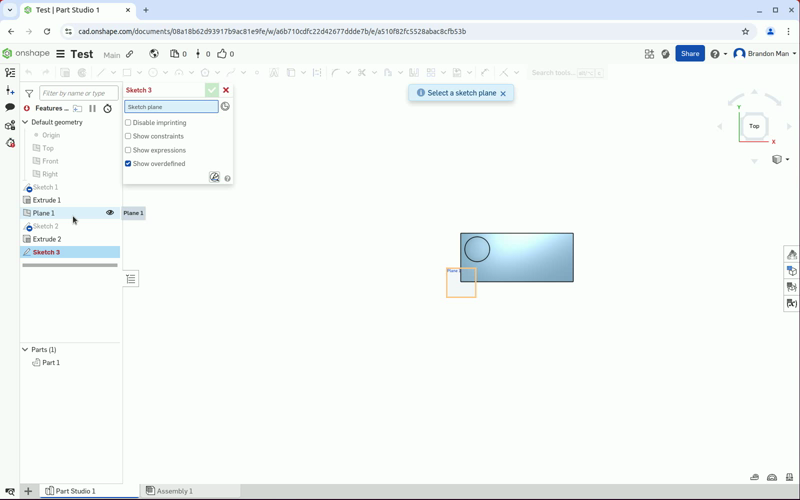
click(73, 215)
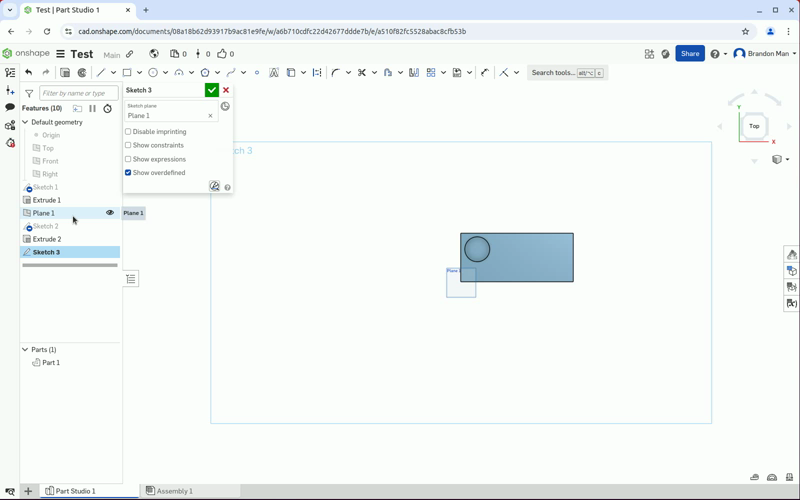
mouse_move(73, 352)
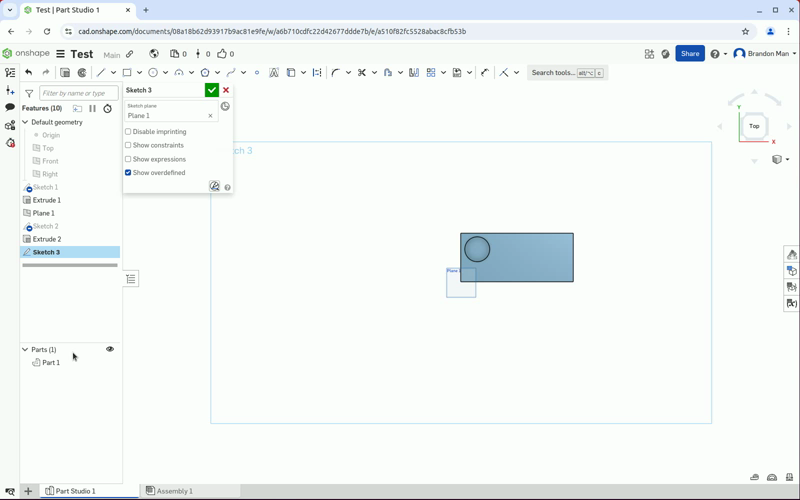
key(y)
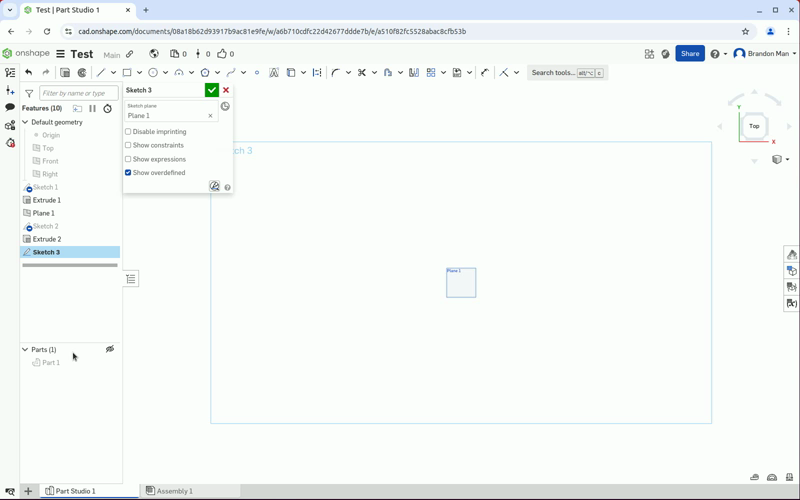
key(l)
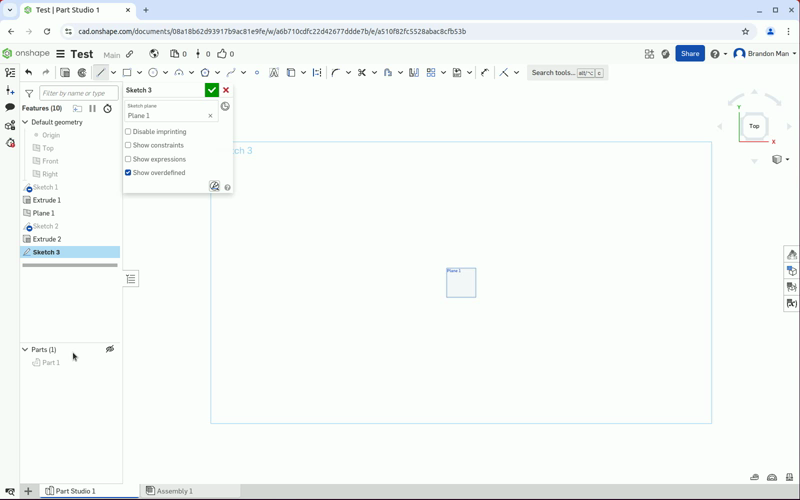
key_down(shift)
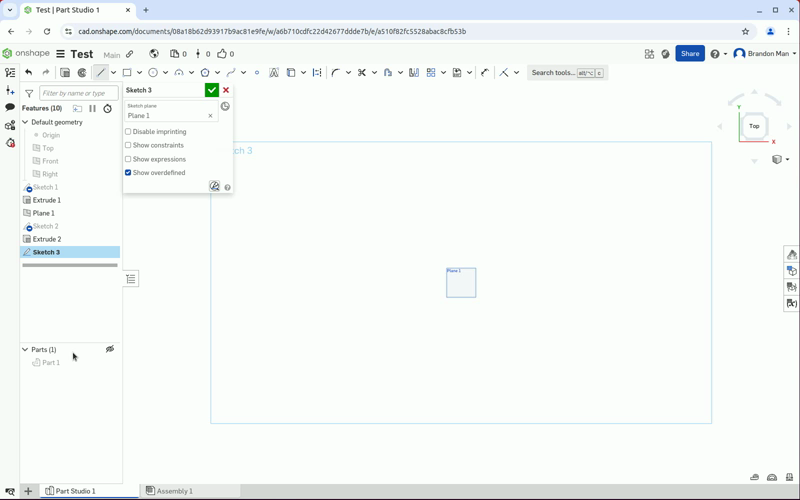
mouse_move(493, 261)
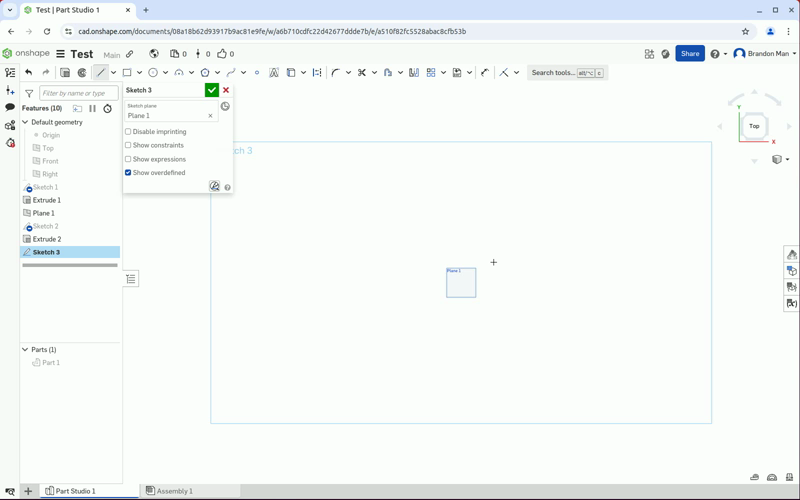
click(493, 261)
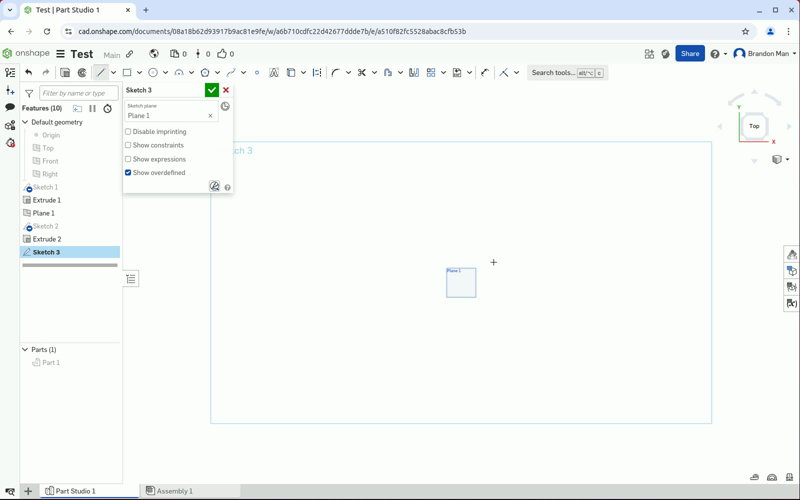
key_up(shift)
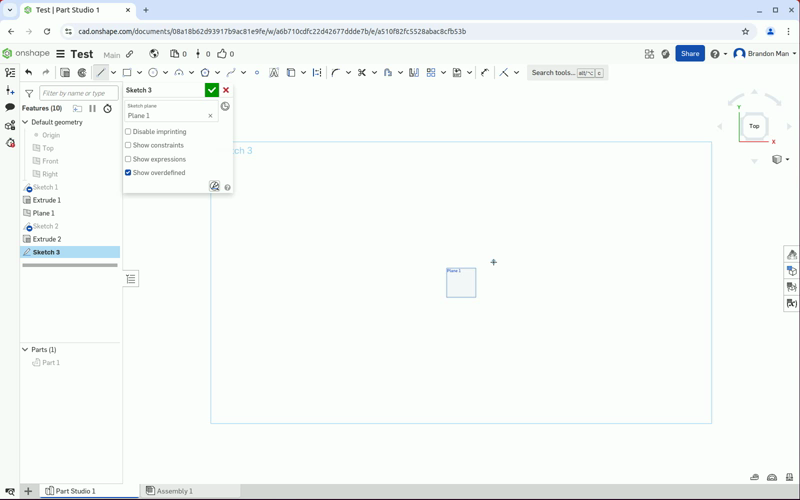
key_down(shift)
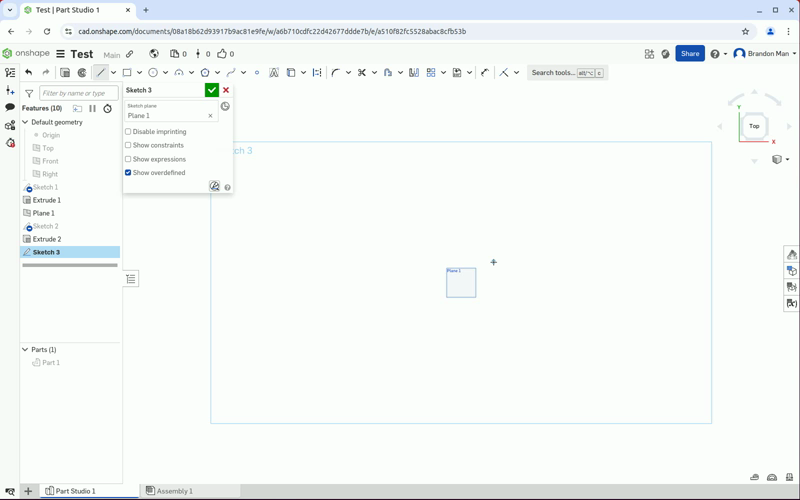
mouse_move(523, 261)
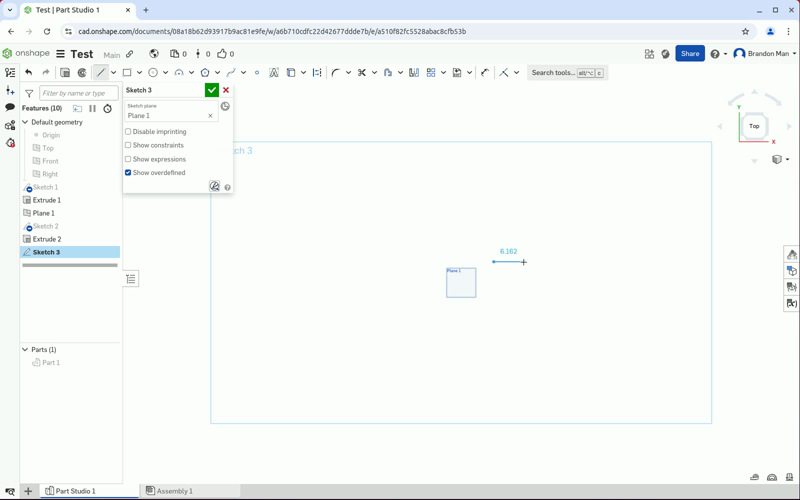
mouse_move(520, 261)
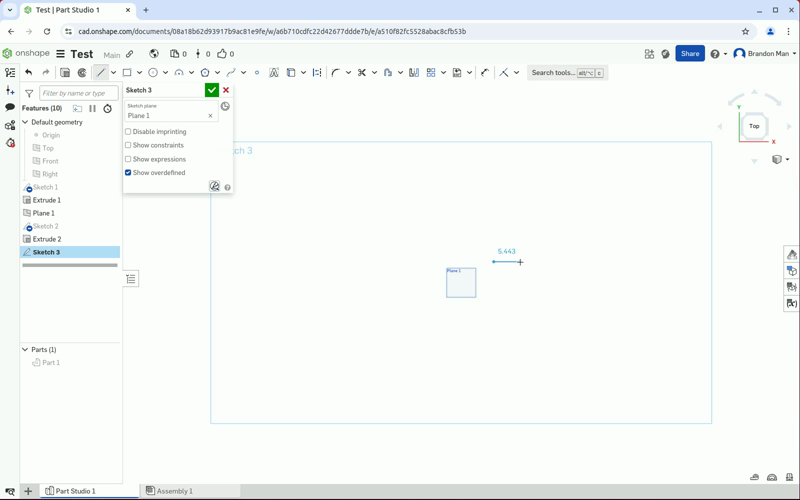
click(520, 261)
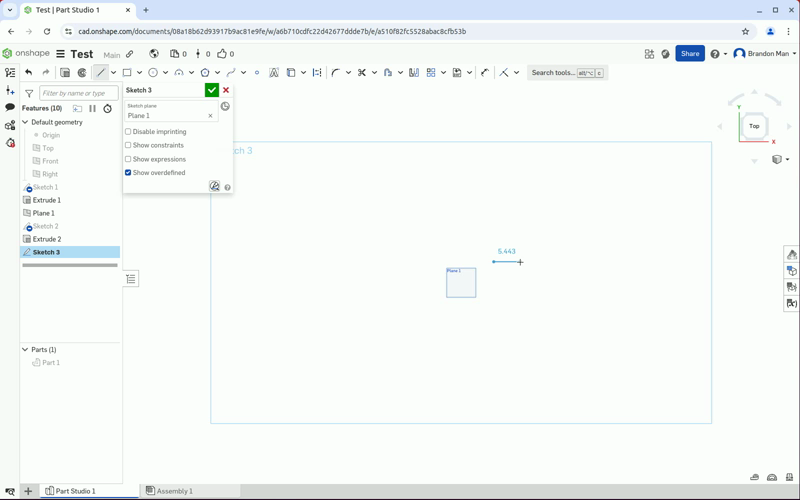
key_up(shift)
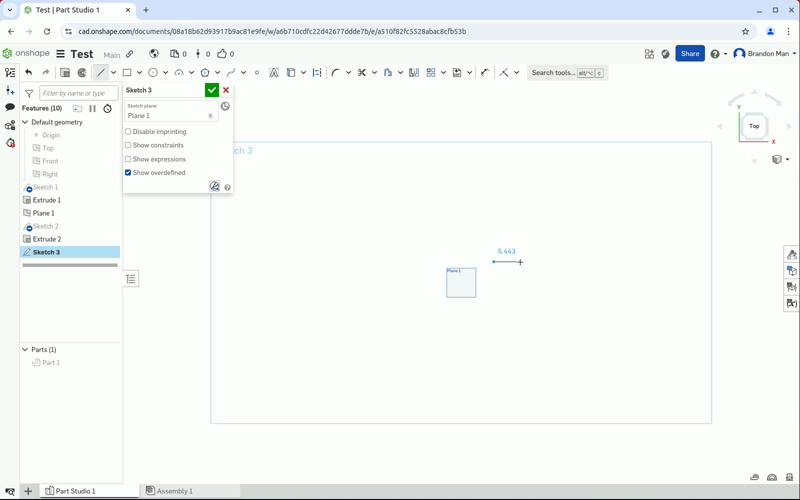
key_down(shift)
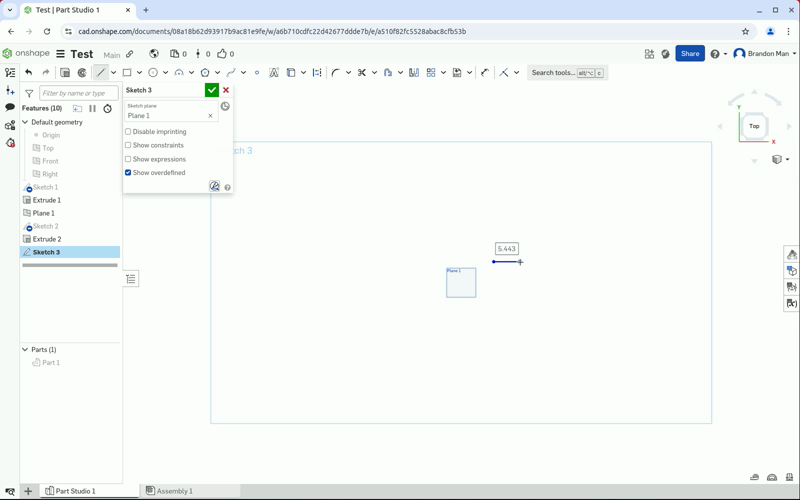
mouse_move(550, 261)
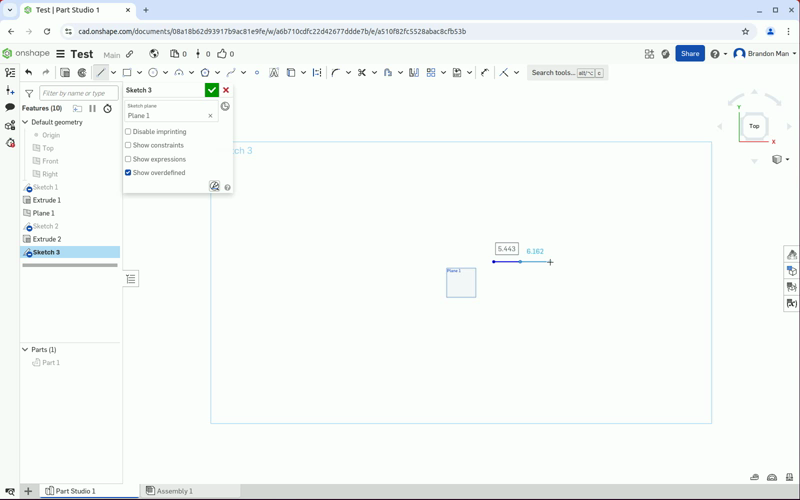
mouse_move(520, 241)
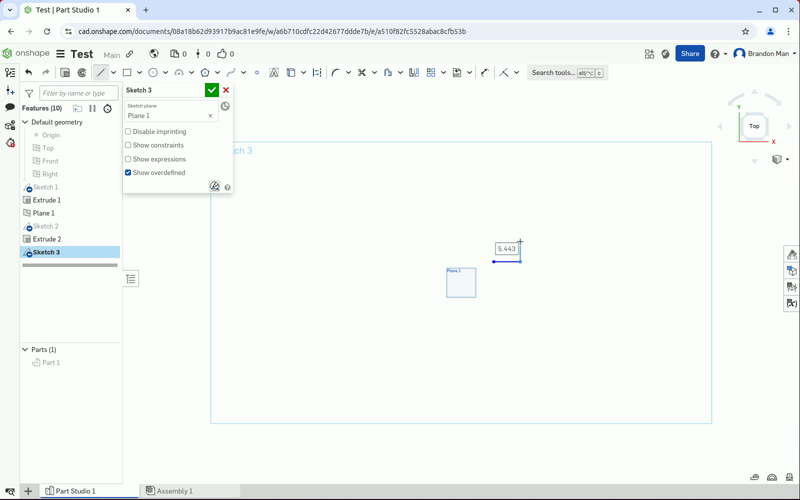
click(520, 241)
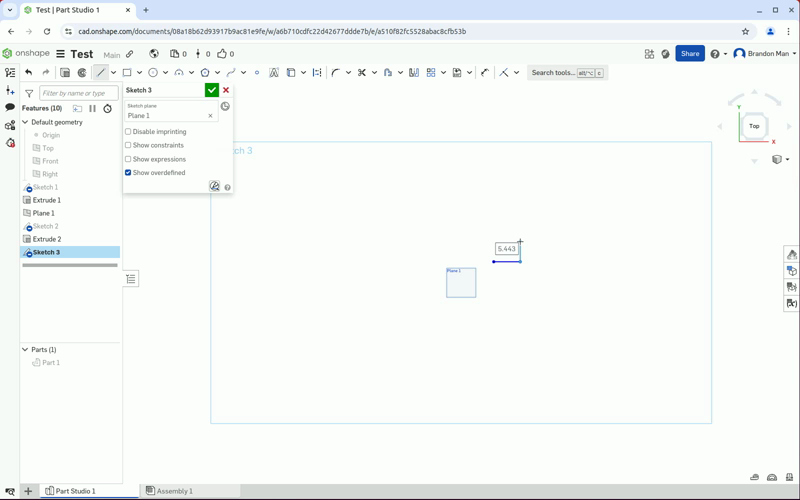
key_up(shift)
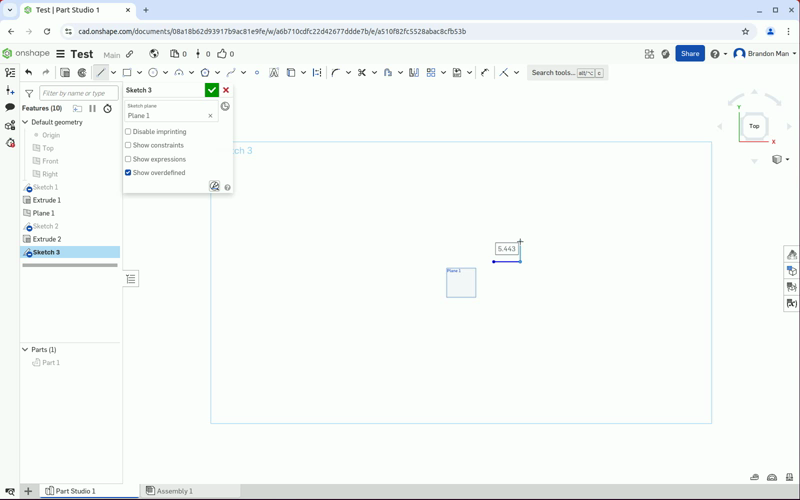
key_down(shift)
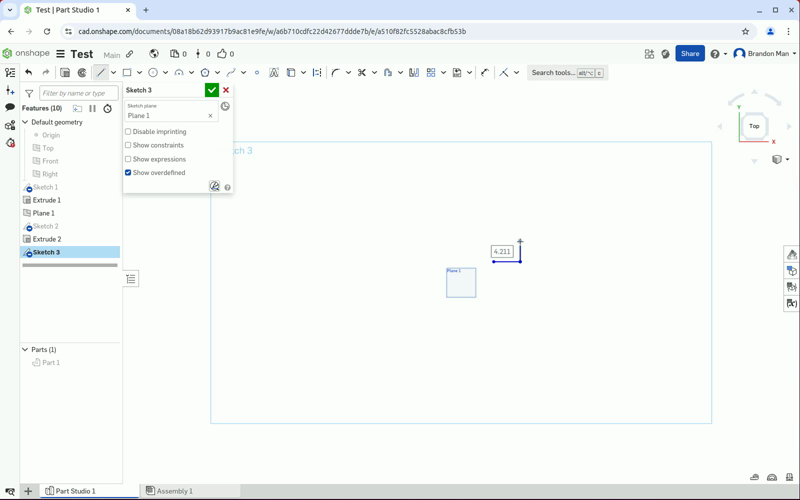
mouse_move(550, 241)
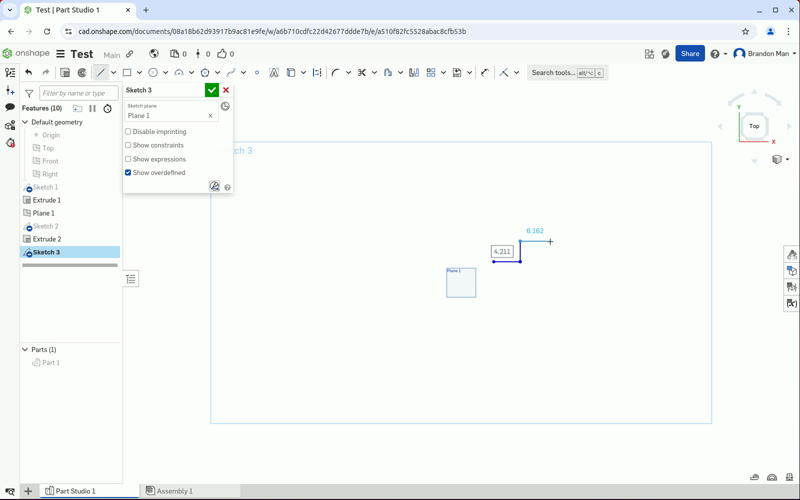
mouse_move(493, 241)
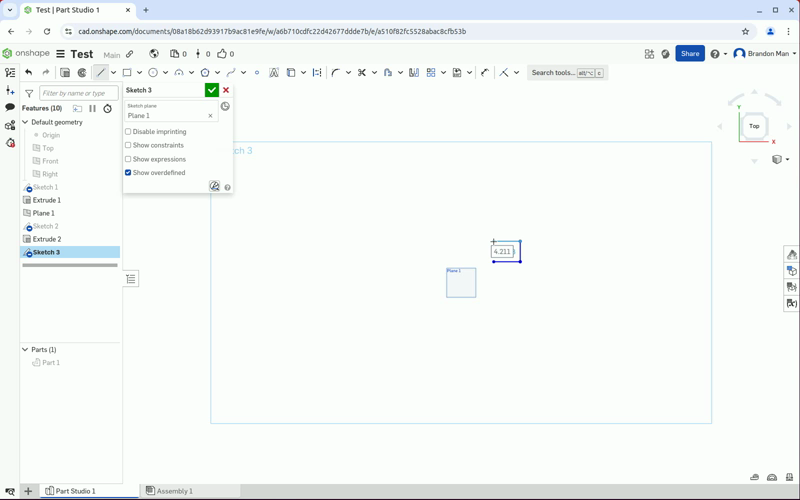
click(493, 241)
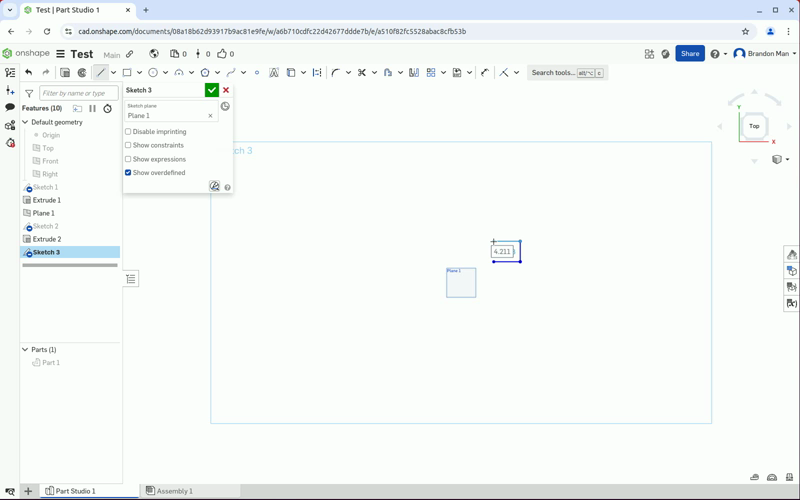
key_up(shift)
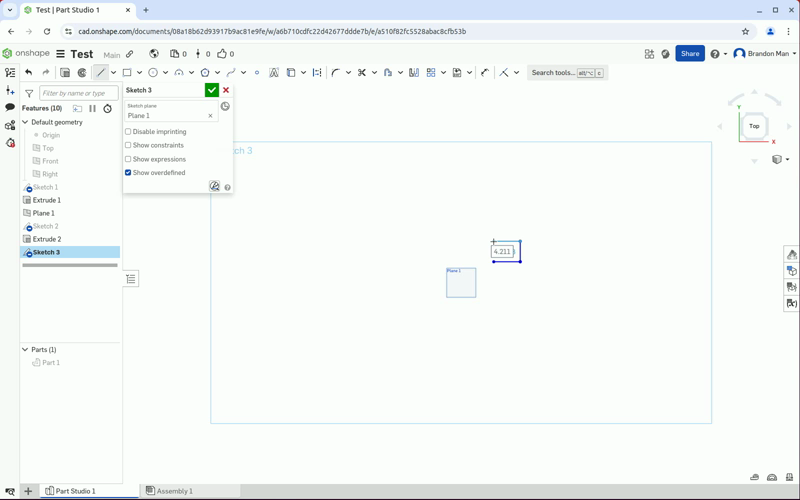
mouse_move(523, 241)
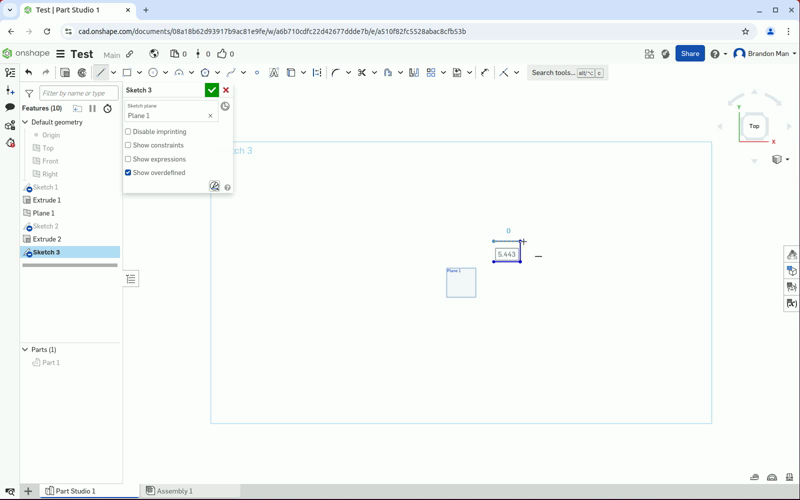
key_down(shift)
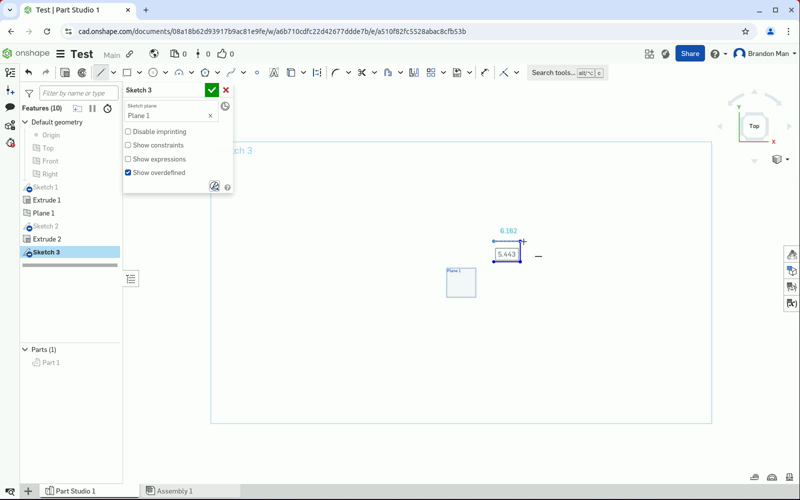
mouse_move(493, 261)
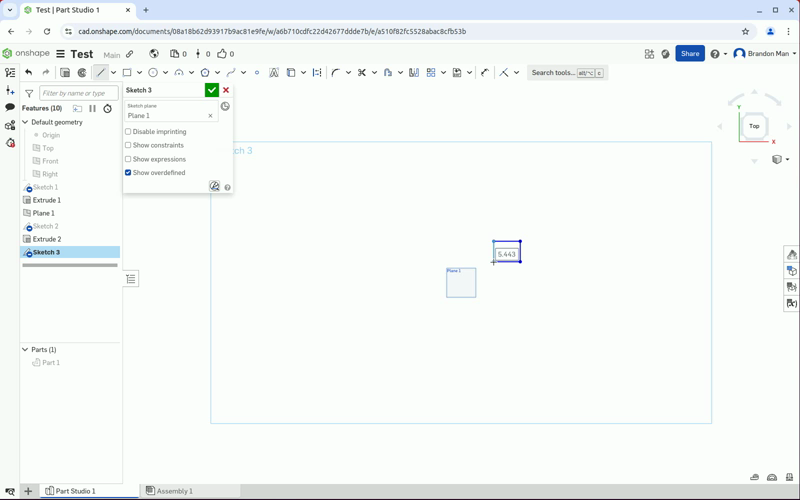
key_up(shift)
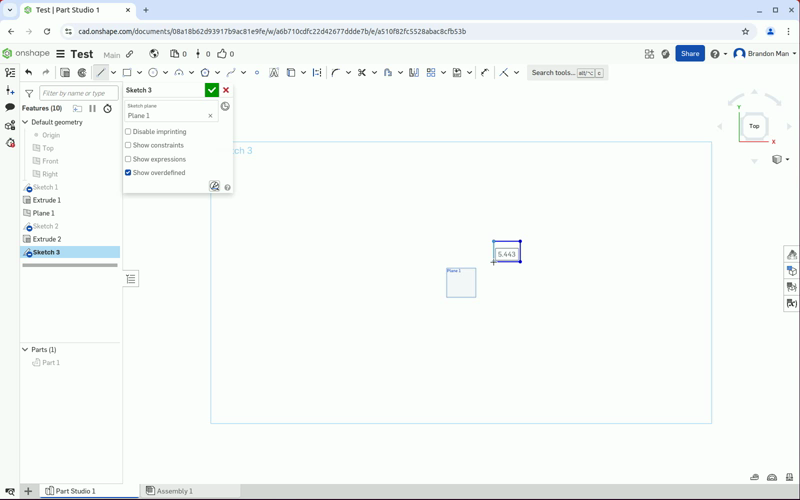
click(493, 261)
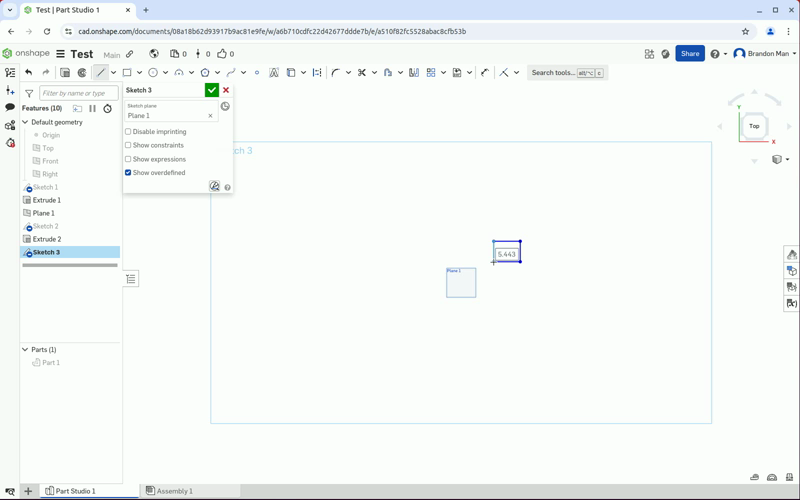
key(esc)
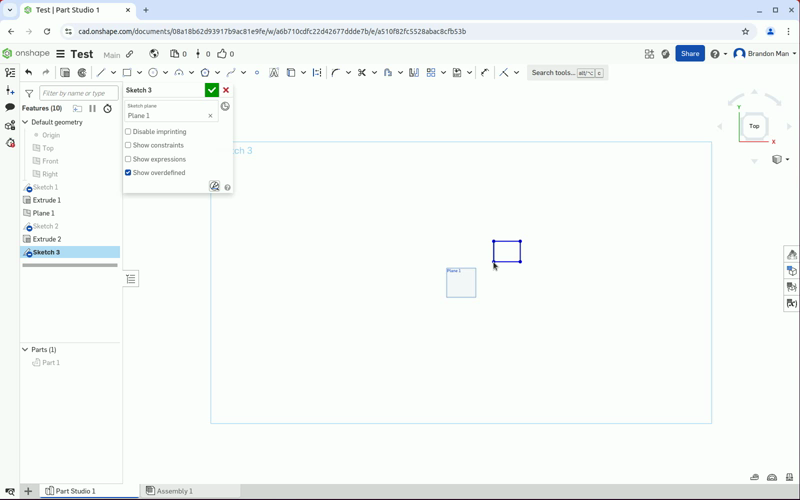
mouse_move(498, 251)
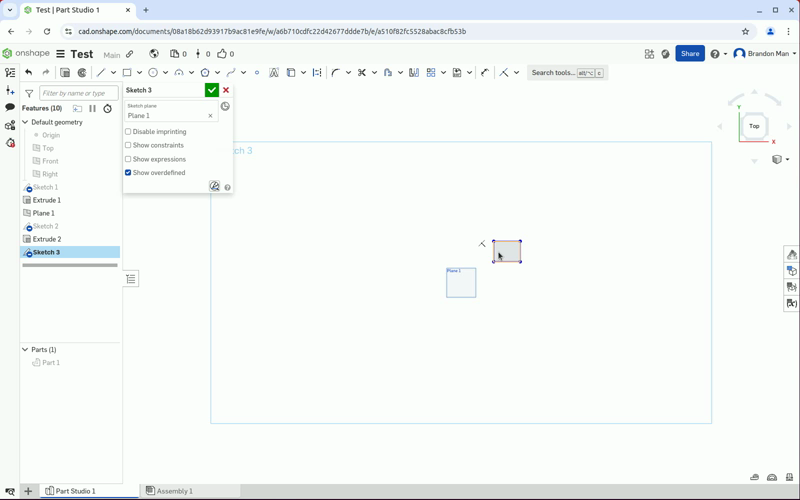
scroll(6)
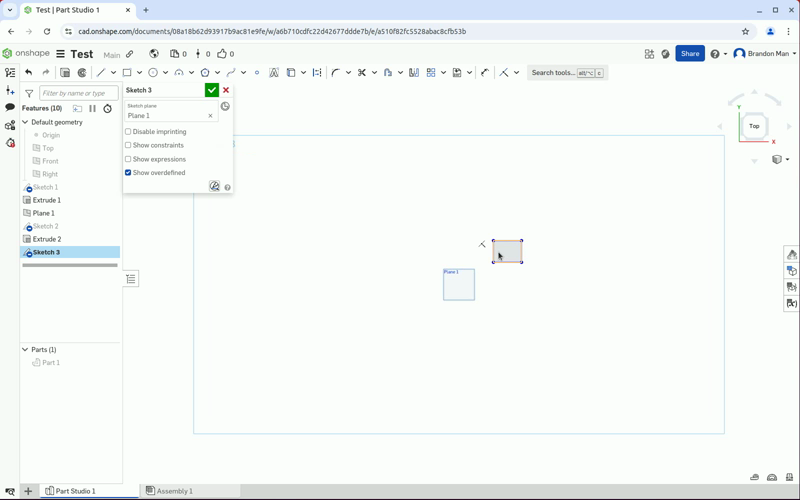
scroll(6)
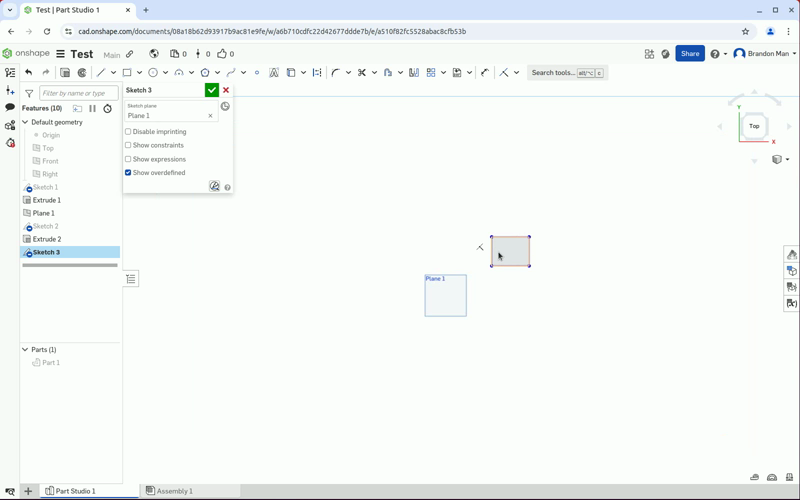
scroll(6)
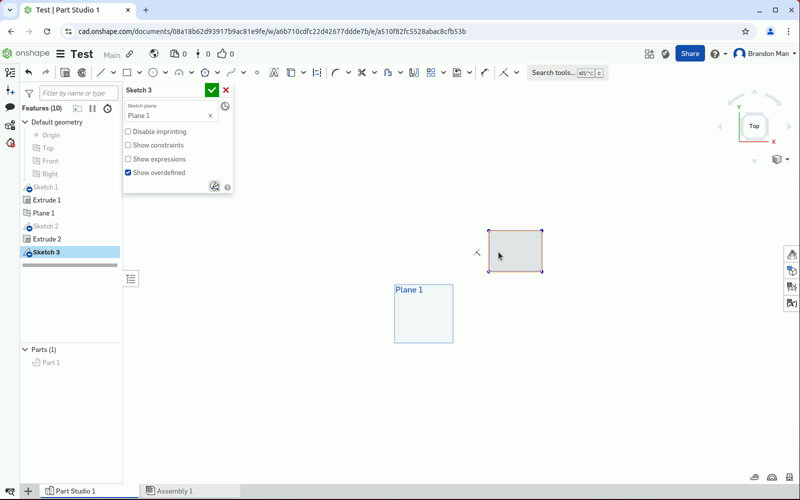
scroll(6)
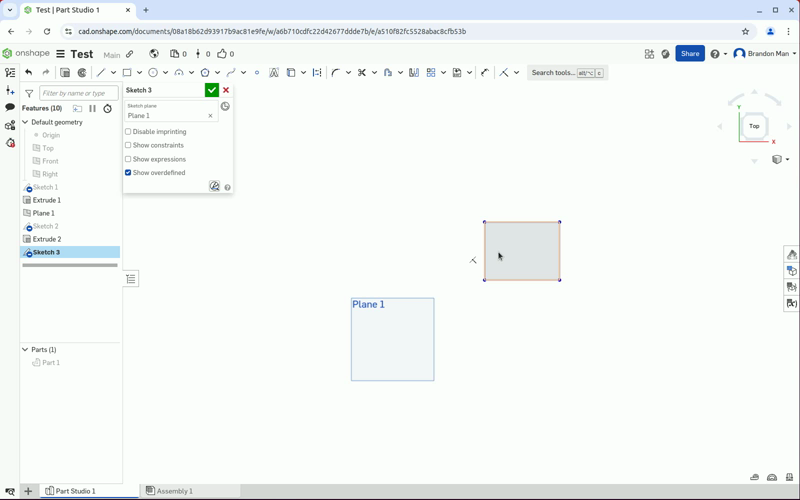
scroll(6)
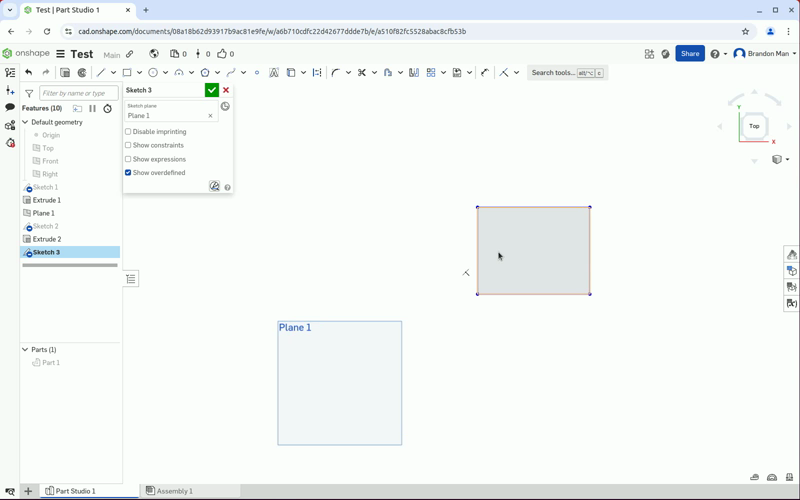
scroll(6)
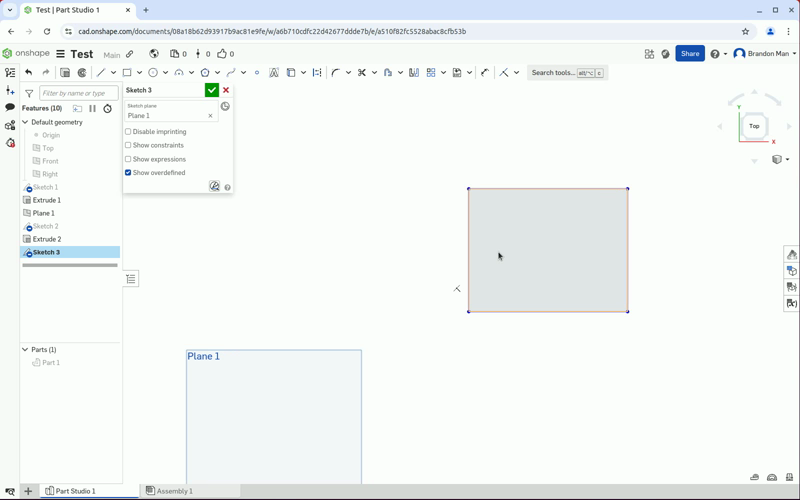
scroll(6)
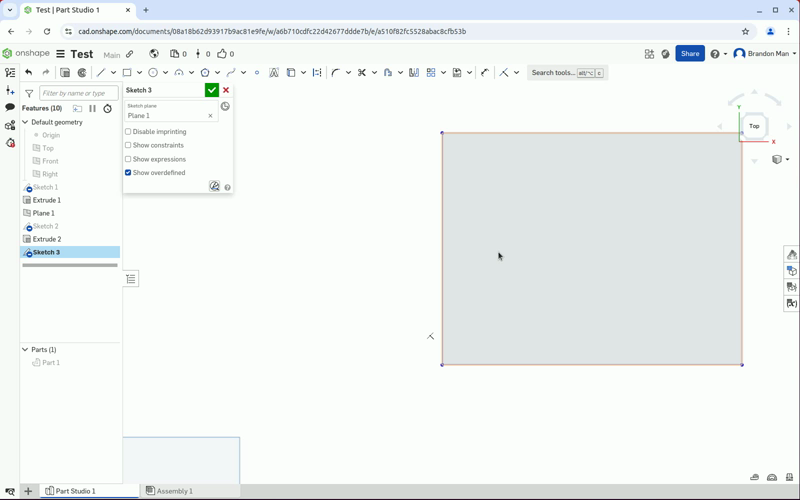
click(498, 251)
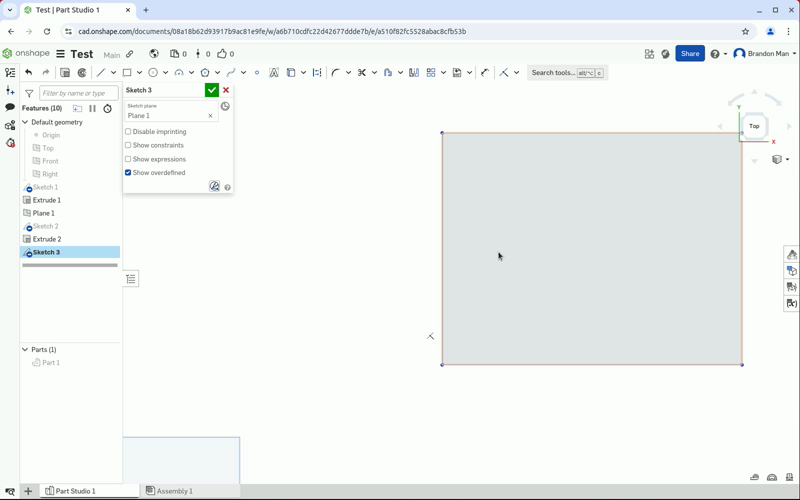
scroll(-6)
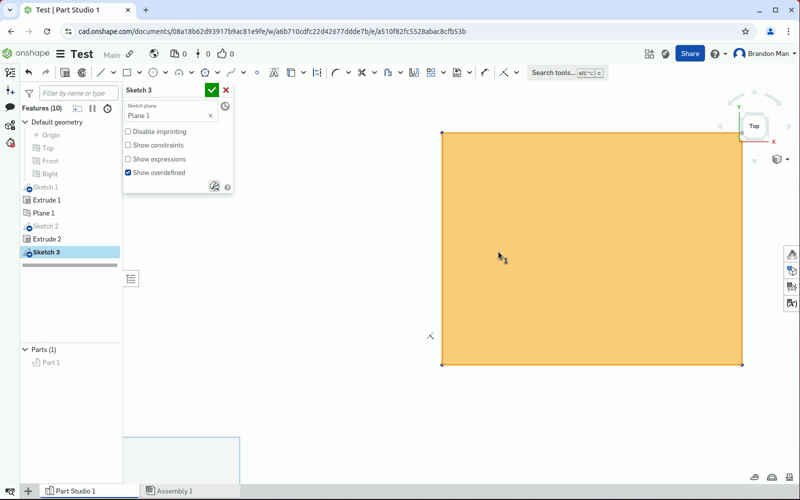
scroll(-6)
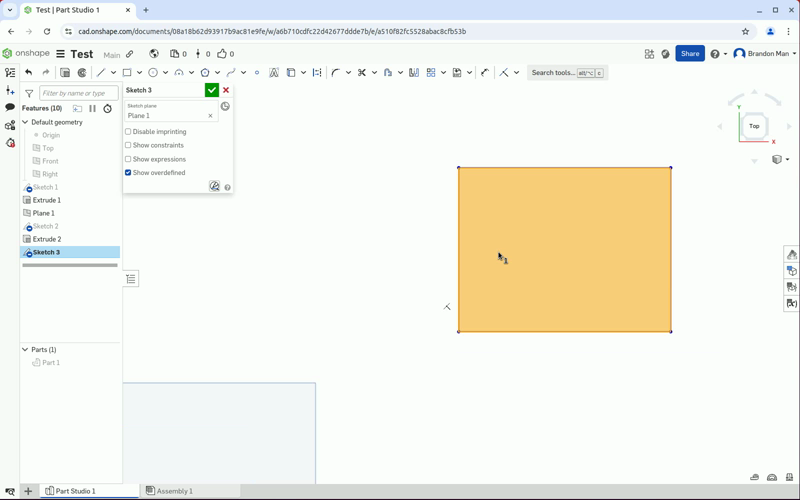
scroll(-6)
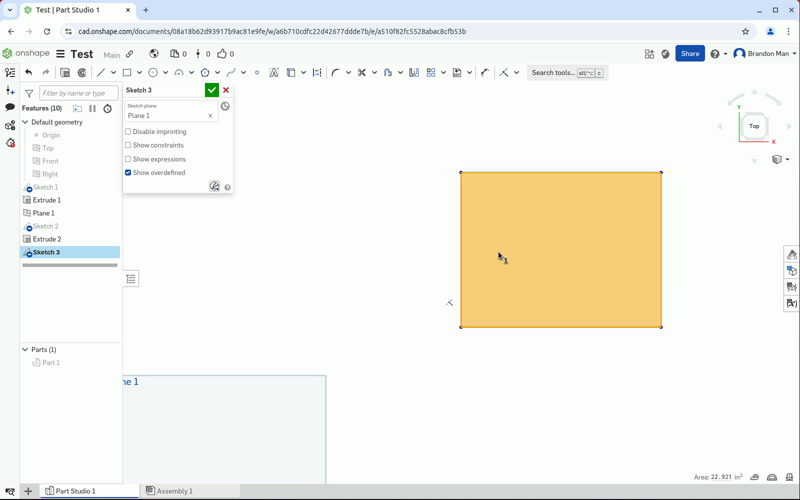
scroll(-6)
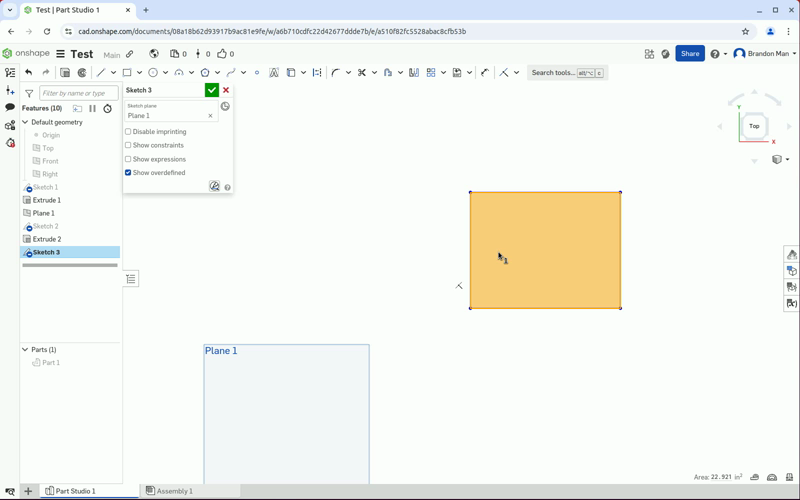
scroll(-6)
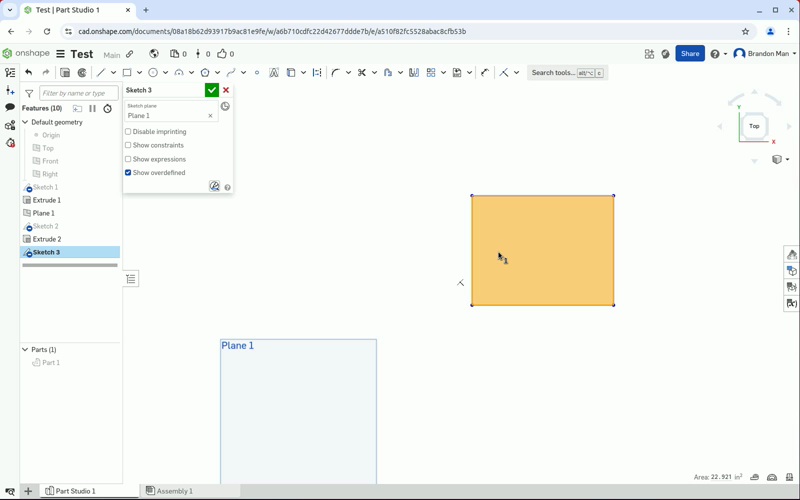
scroll(-6)
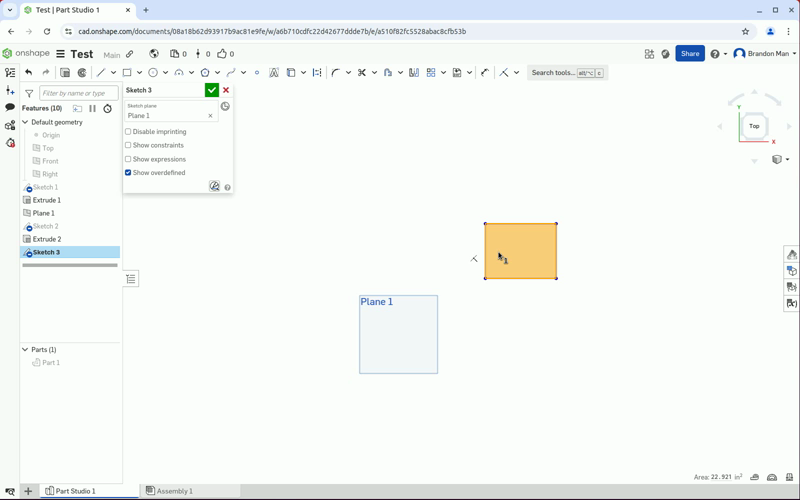
scroll(-6)
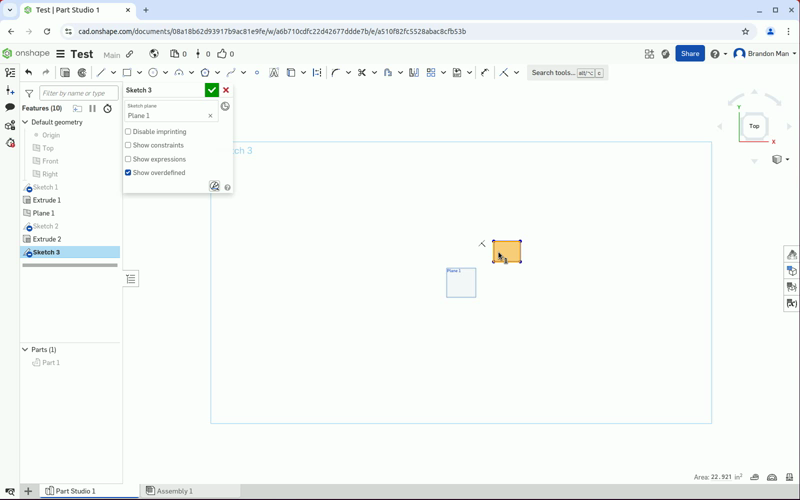
mouse_move(73, 352)
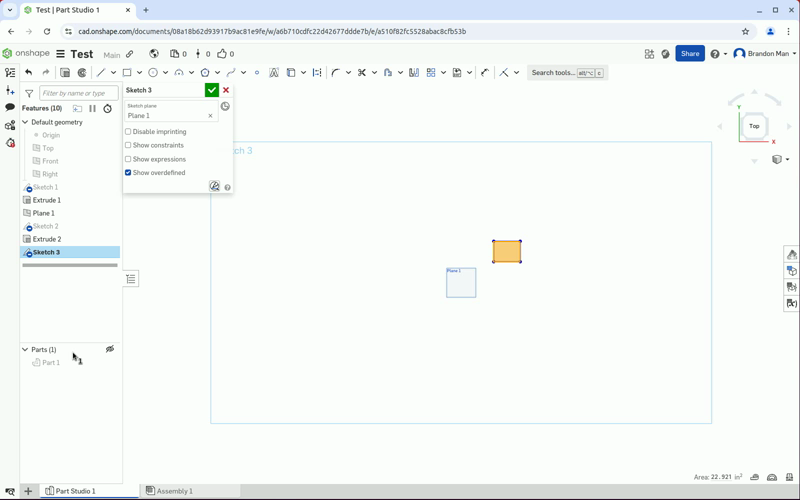
key(shift+y)
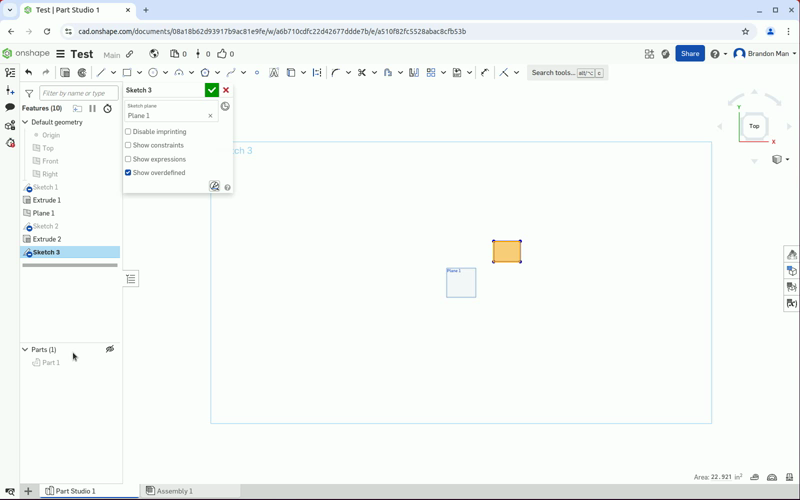
key(shift+e)
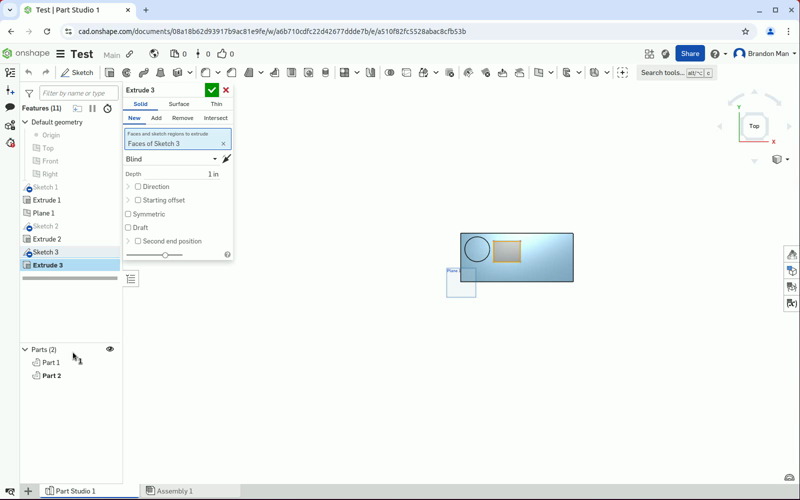
mouse_move(143, 106)
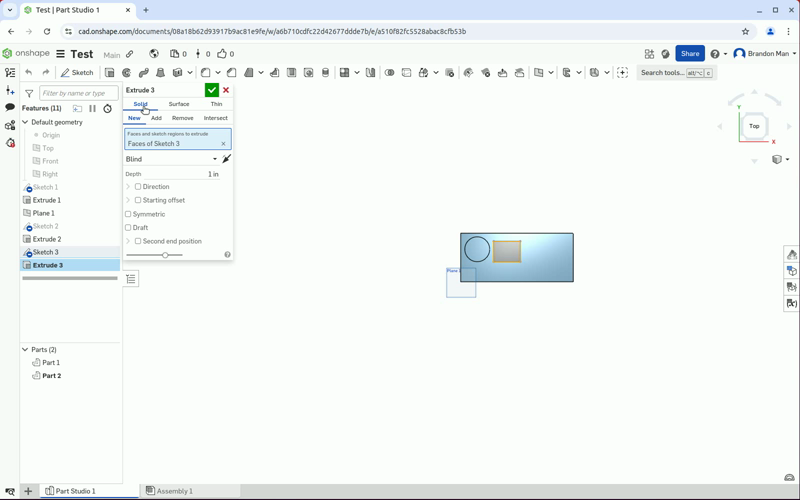
click(143, 106)
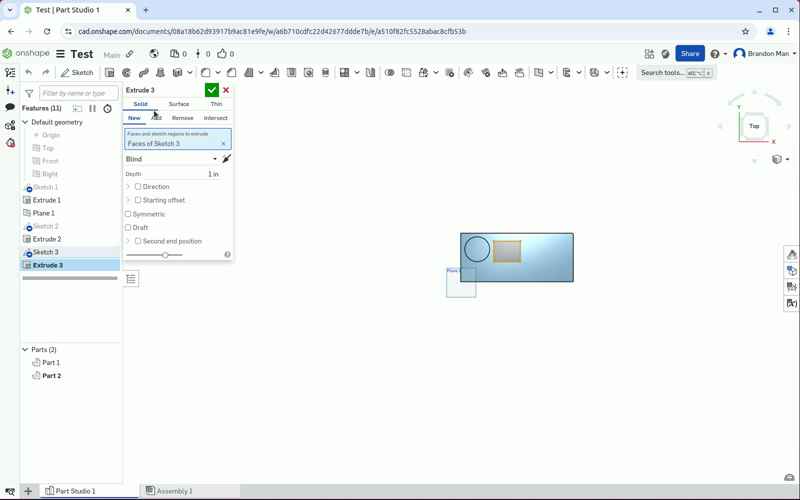
mouse_move(186, 120)
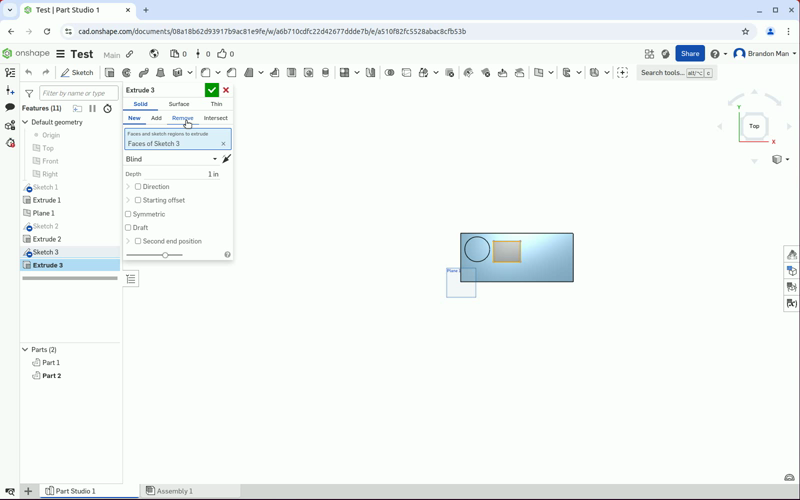
click(186, 120)
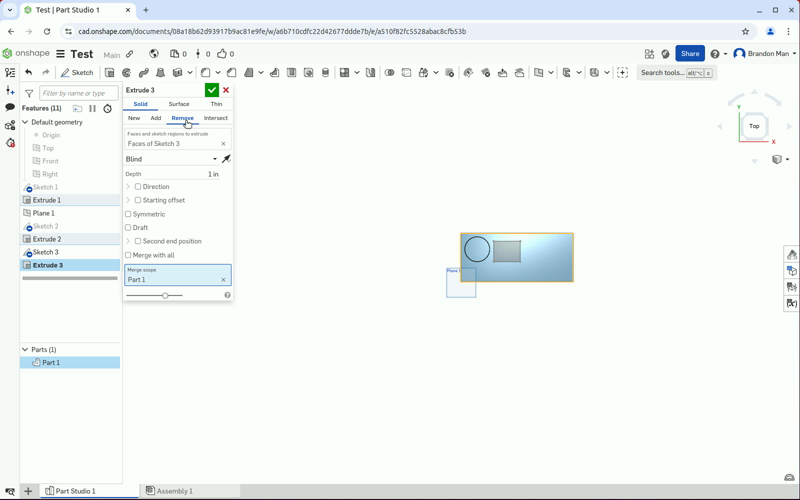
key(tab, 4)
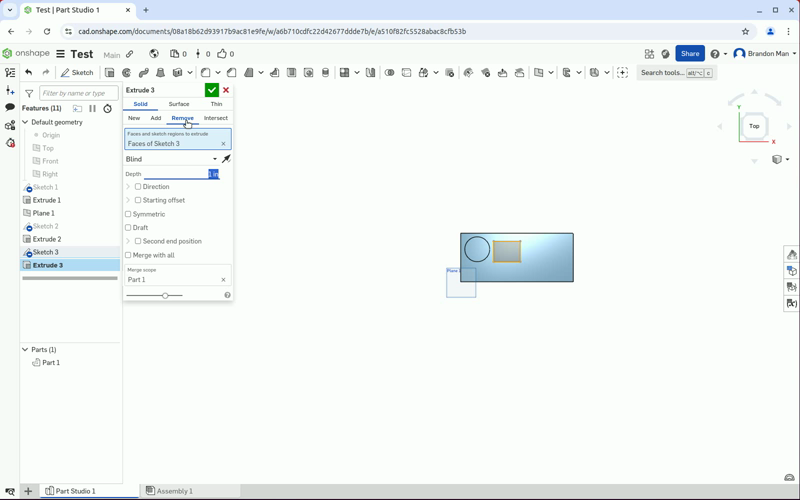
text(0.481)
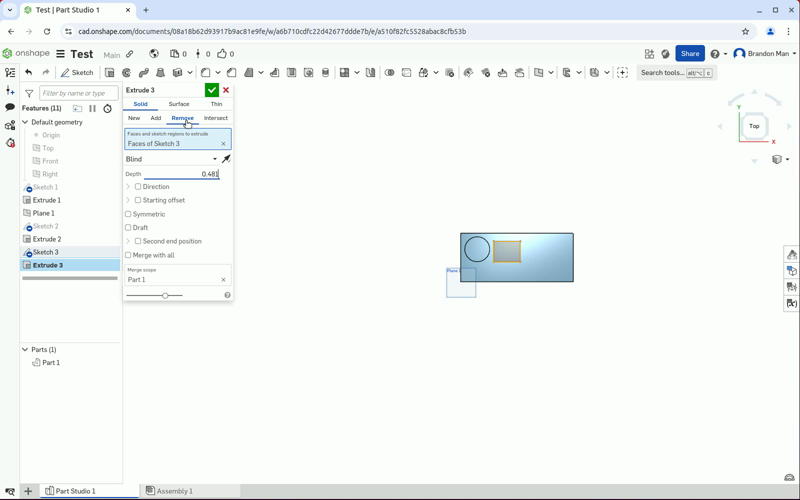
key(tab, 6)
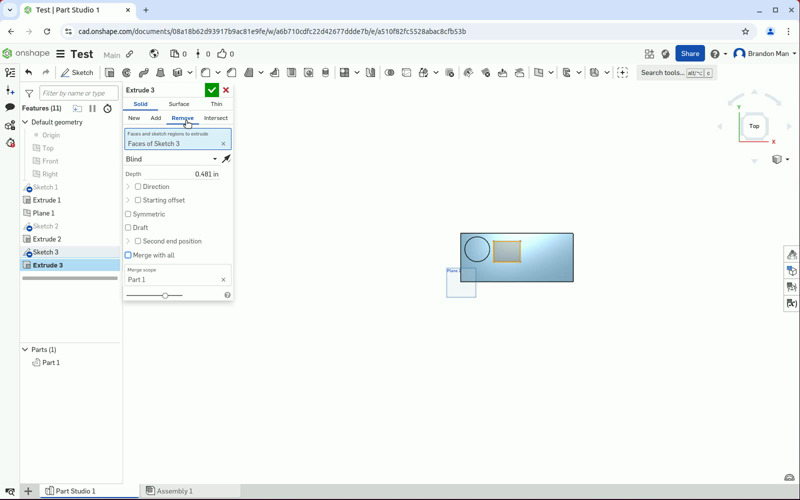
key(space)
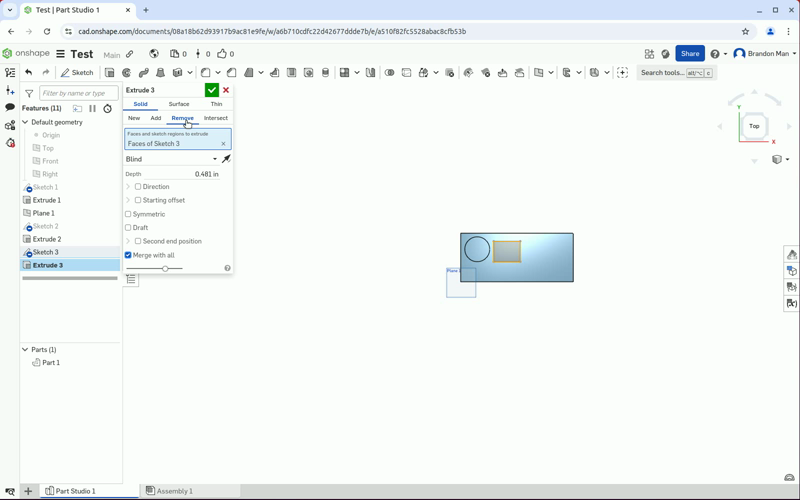
key(enter)
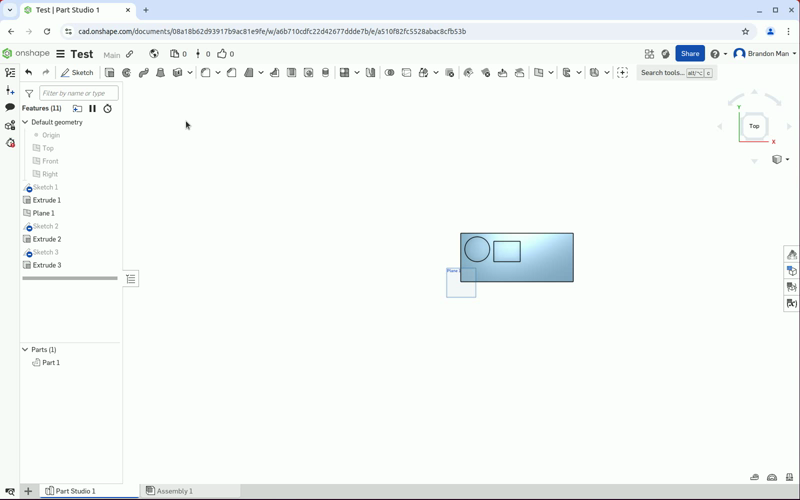
key(shift+h)
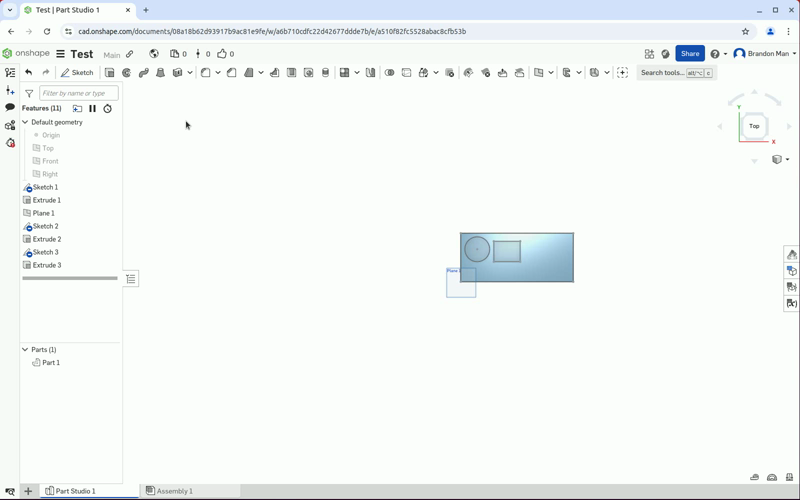
key(shift+h)
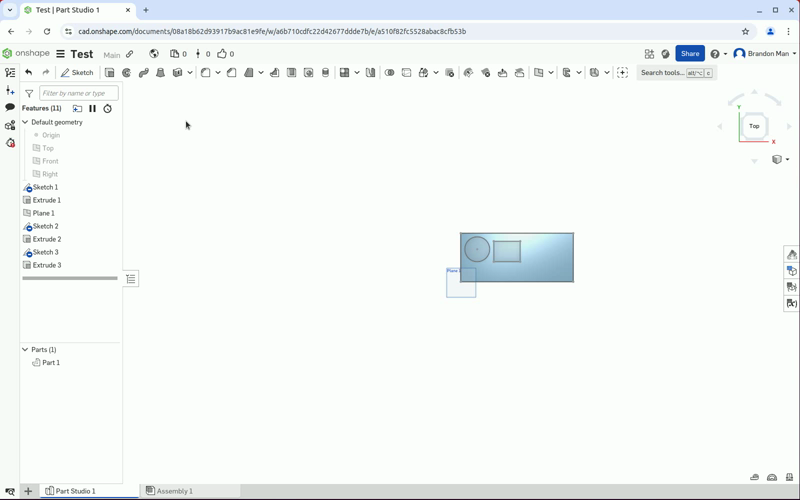
key(shift+7)
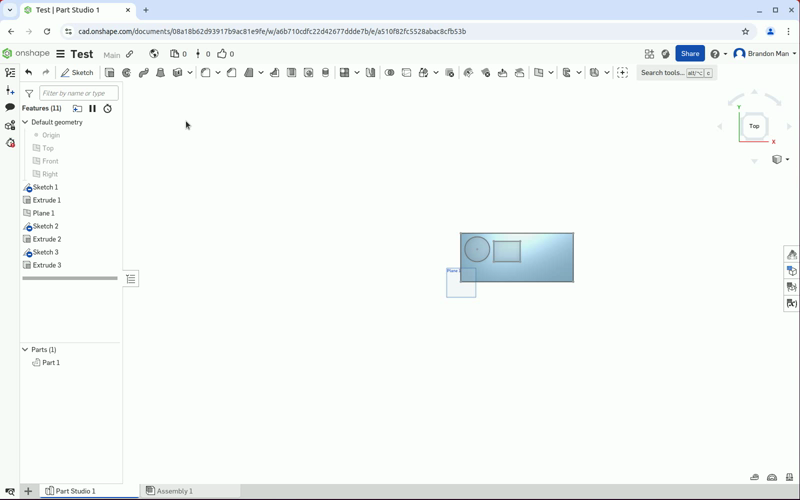
key(up, 3)
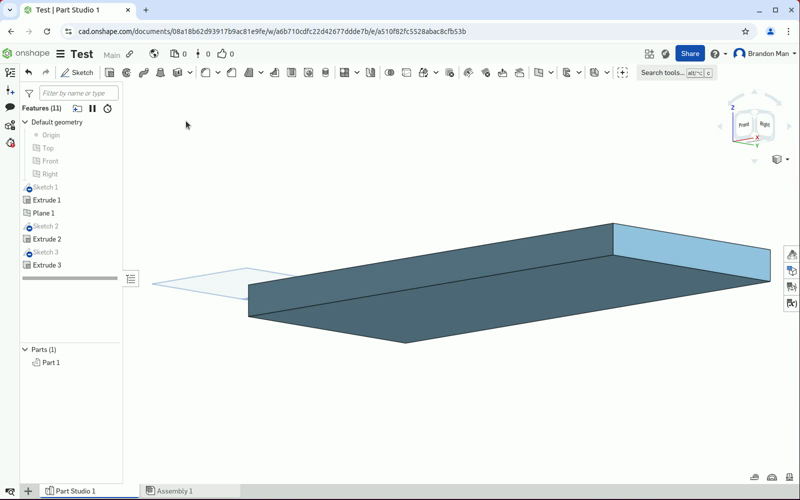
key(left, 3)
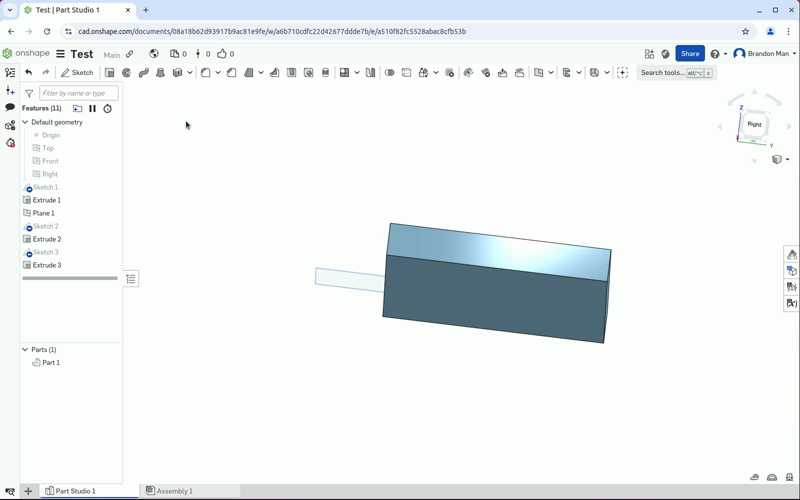
key(right, 3)
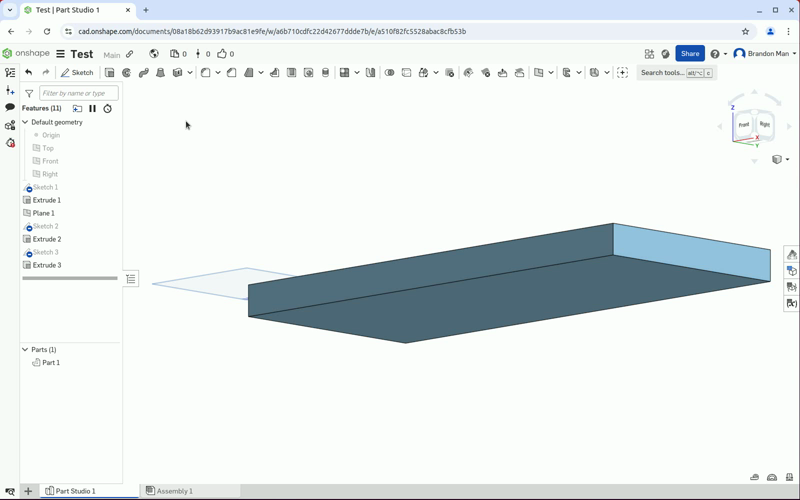
key(down, 3)
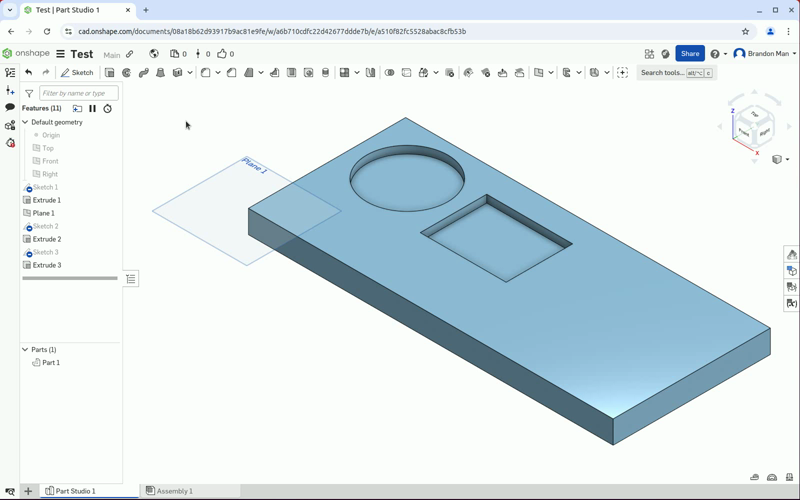
mouse_move(73, 189)
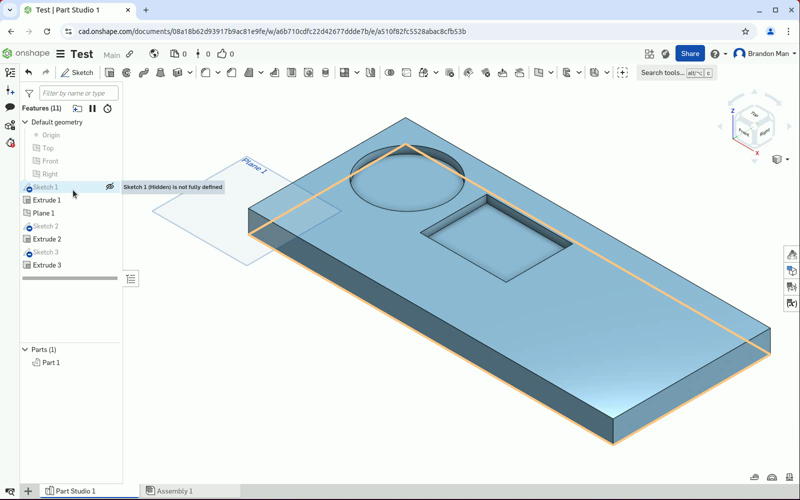
click(73, 189)